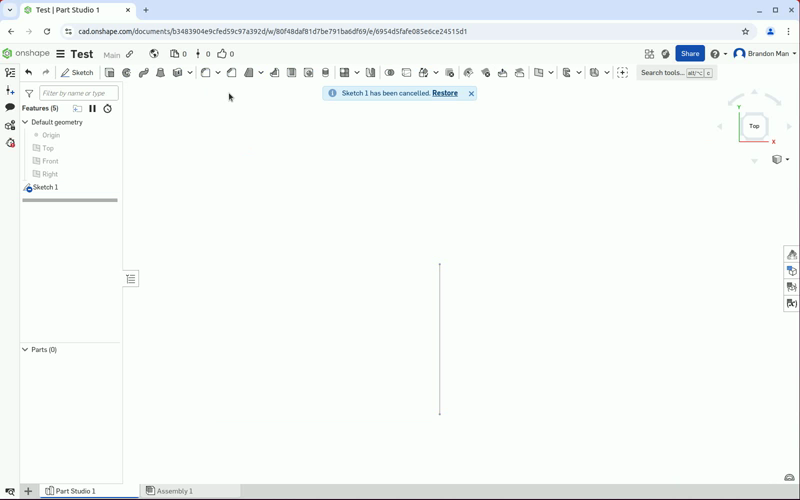
key(shift+h)
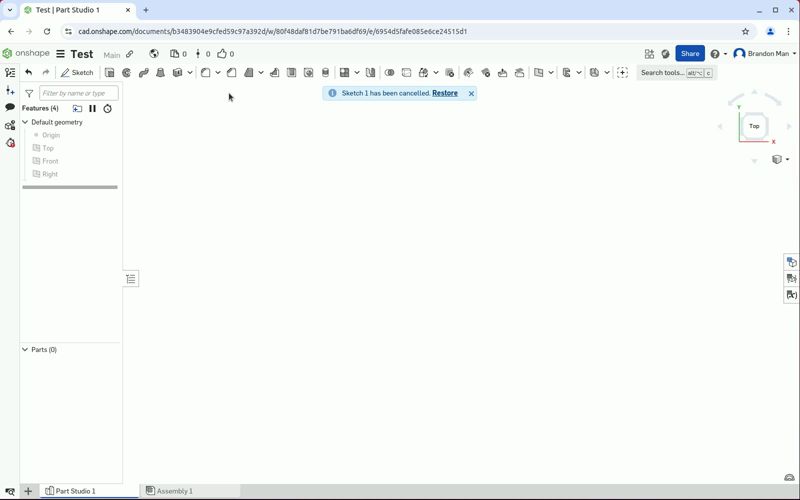
mouse_move(73, 352)
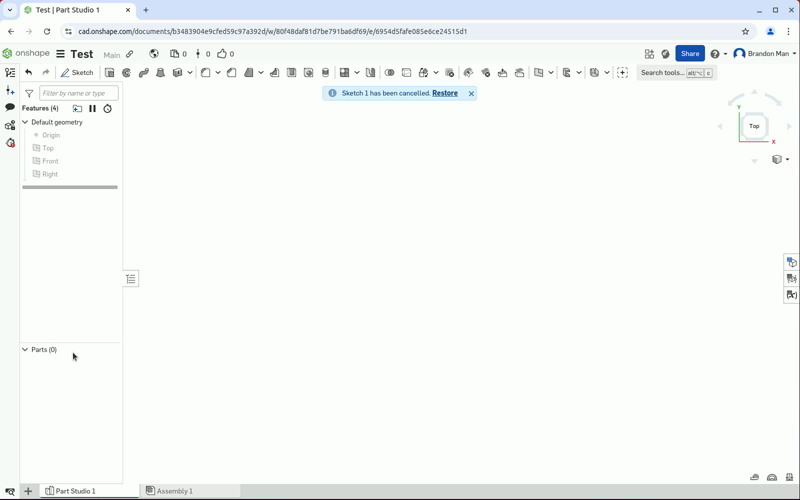
key(y)
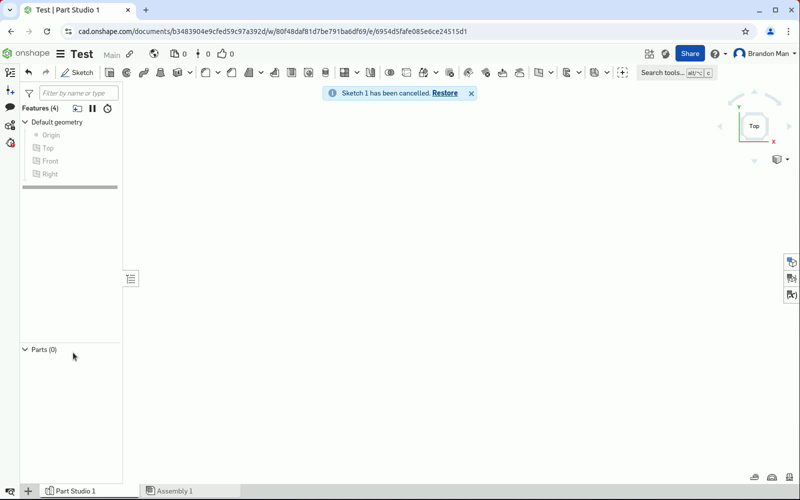
key(shift+p)
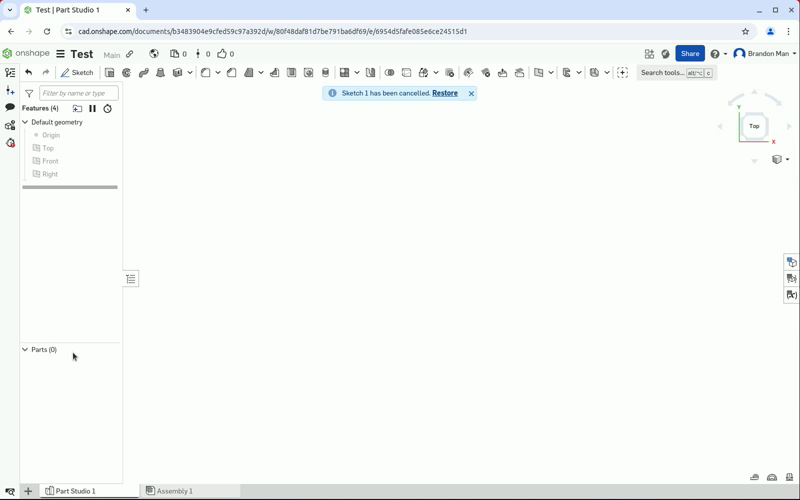
key(space)
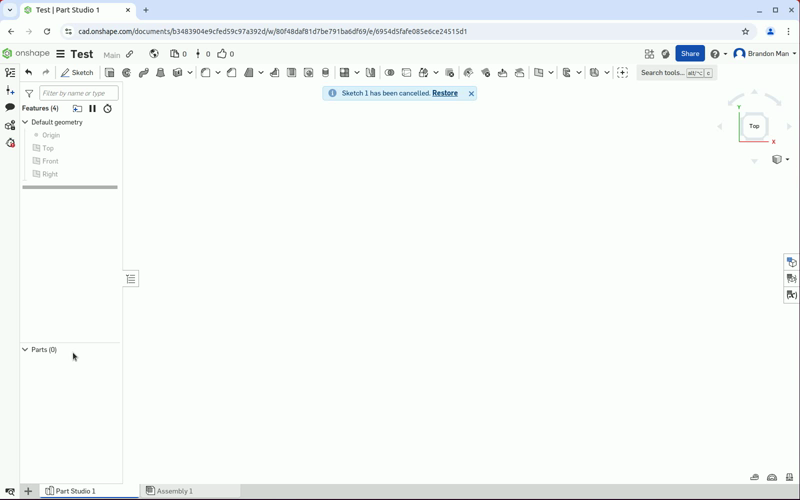
key_down(shift)
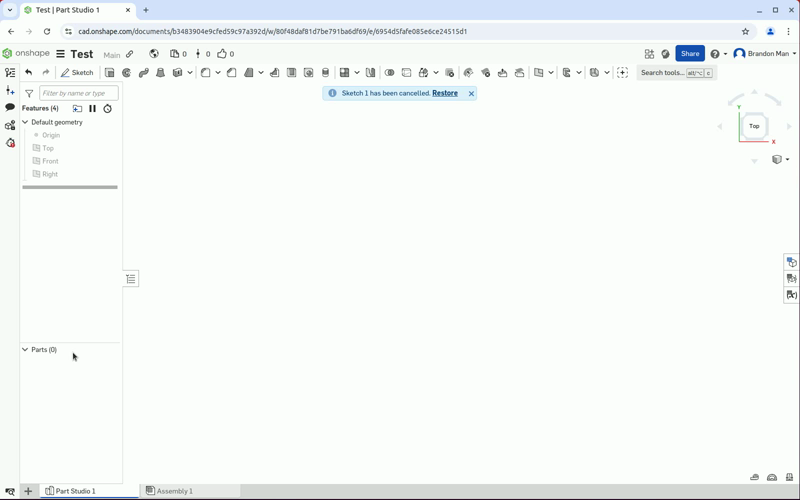
key(up)
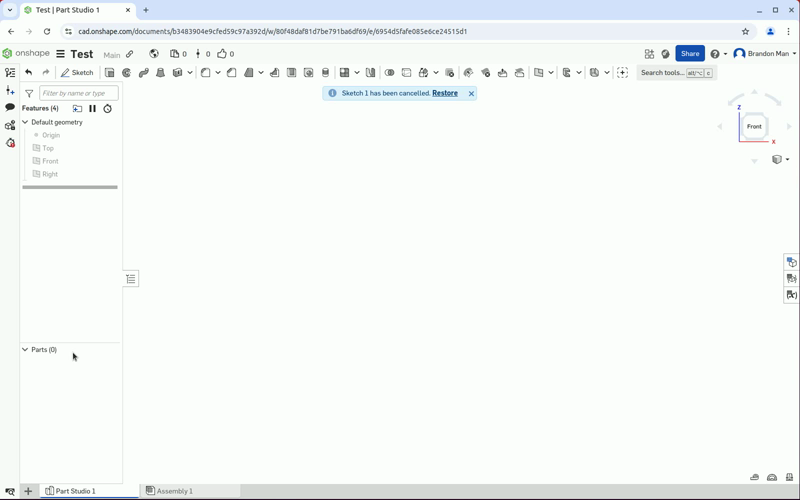
key_up(shift)
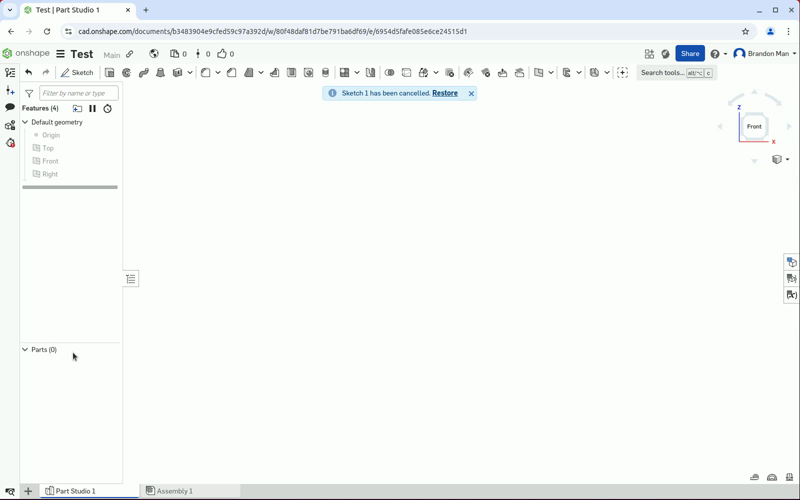
mouse_move(73, 352)
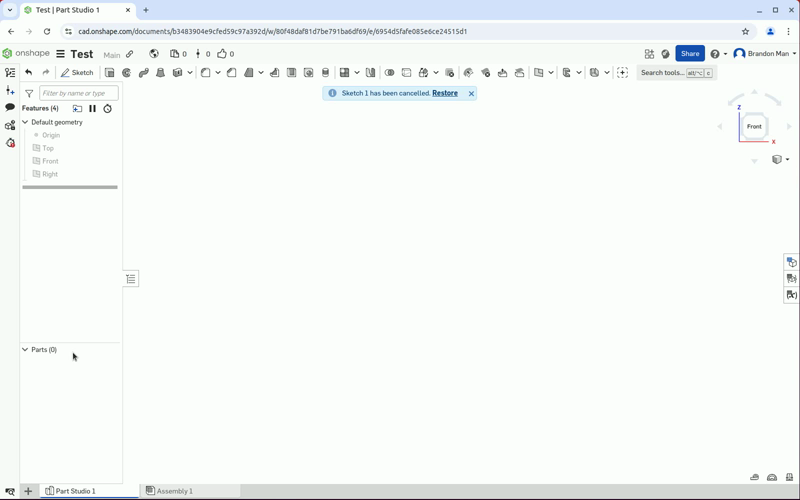
key(shift+y)
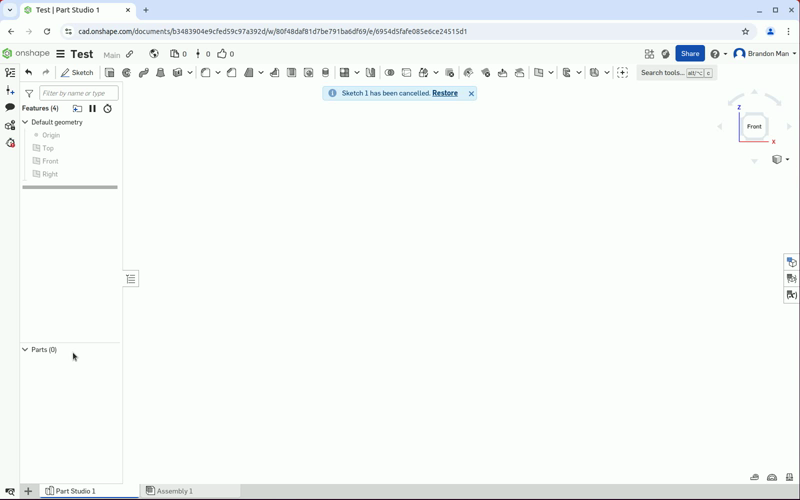
key(shift+s)
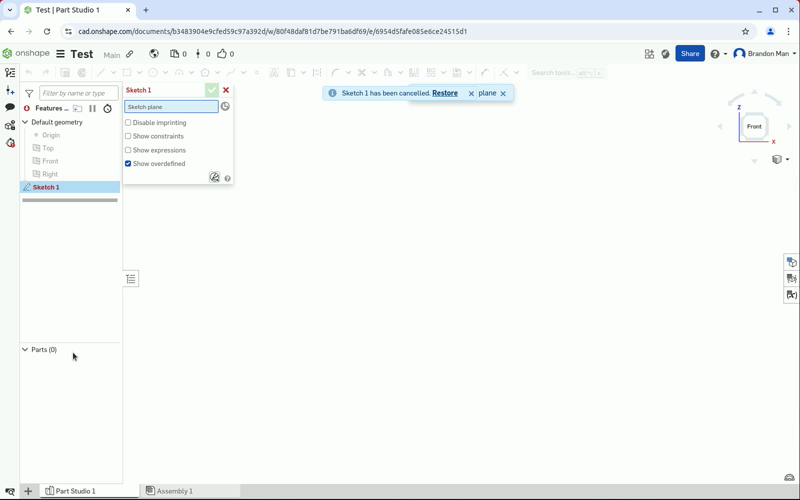
mouse_move(73, 163)
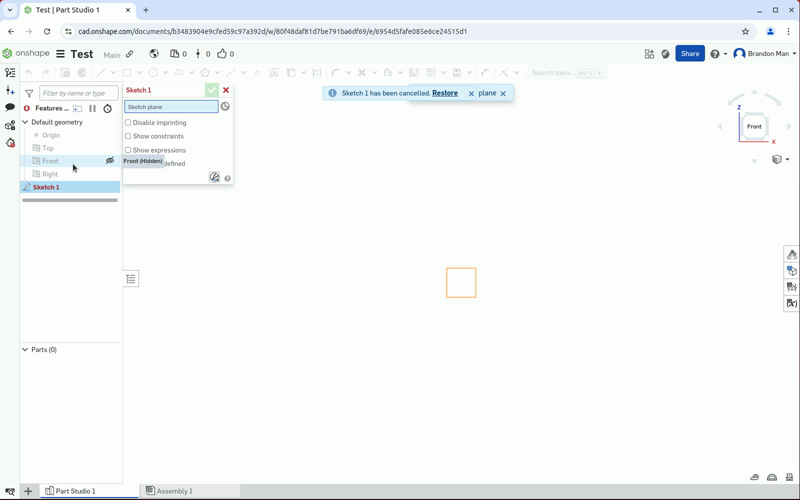
click(73, 163)
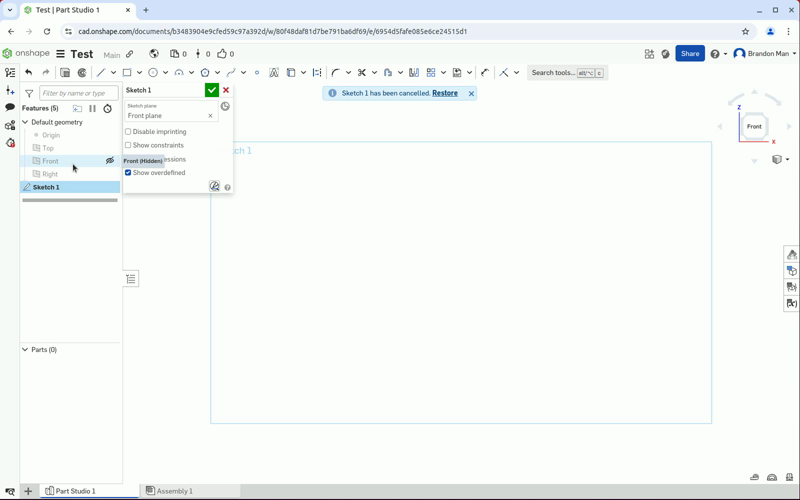
mouse_move(73, 352)
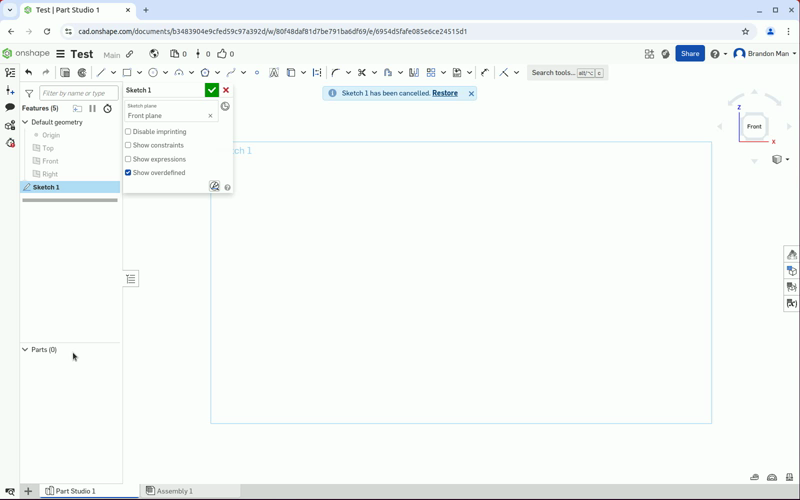
key(y)
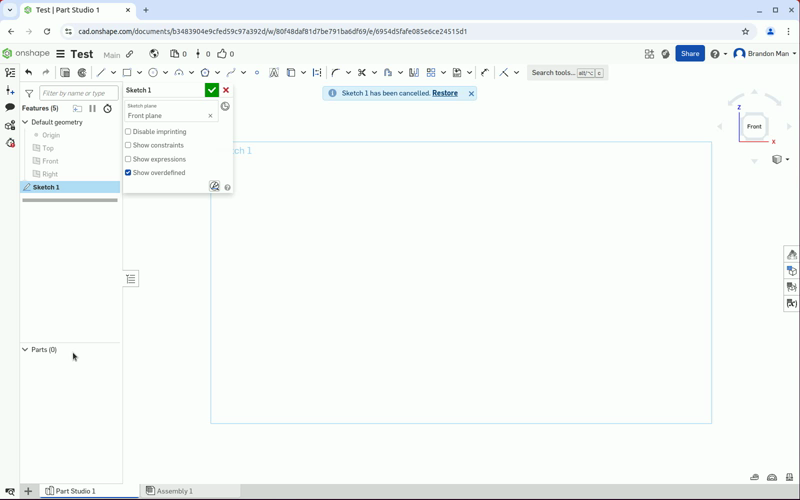
key(c)
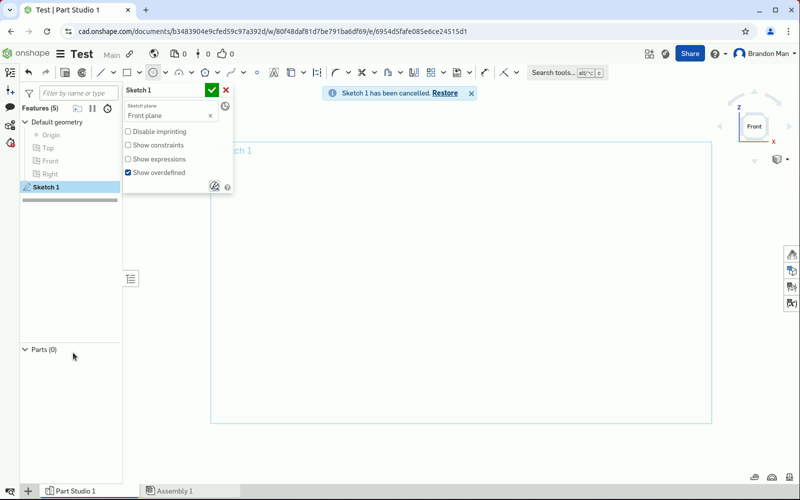
key_down(shift)
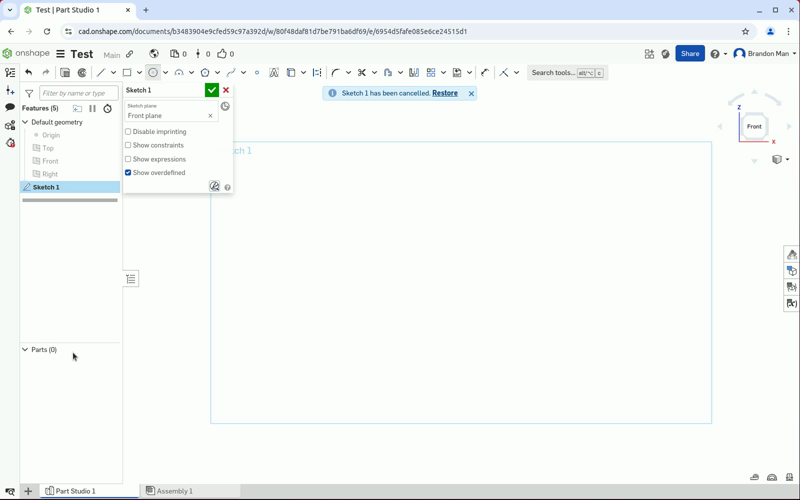
mouse_move(461, 282)
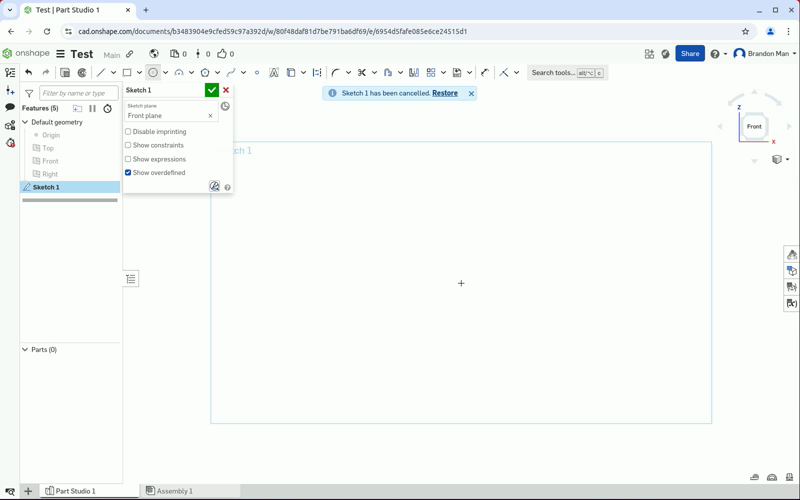
click(461, 282)
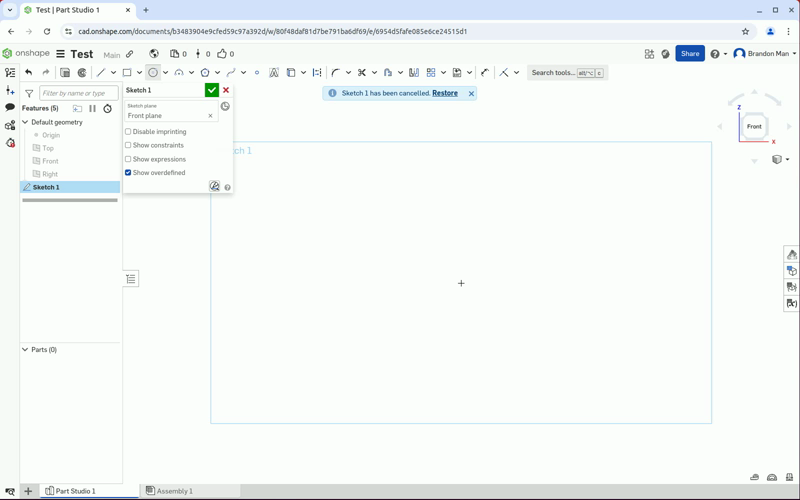
key_up(shift)
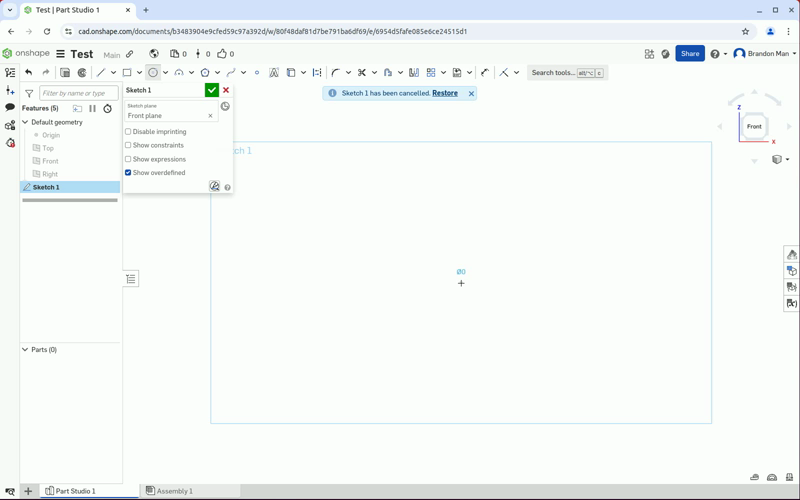
mouse_move(574, 282)
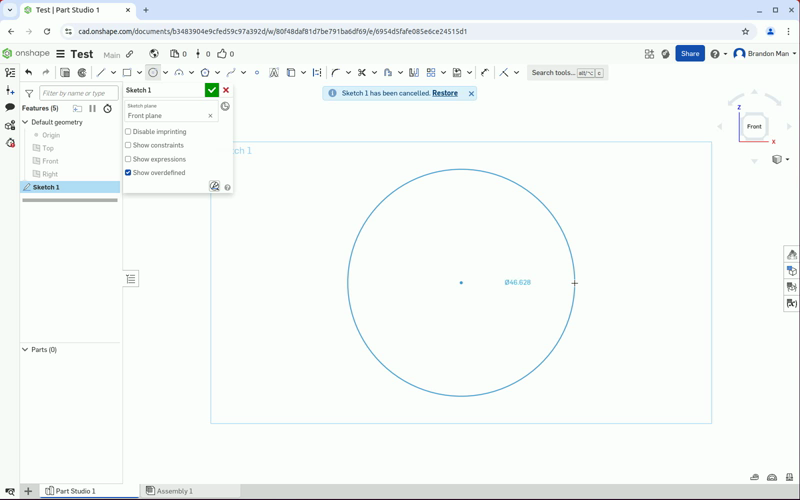
click(574, 282)
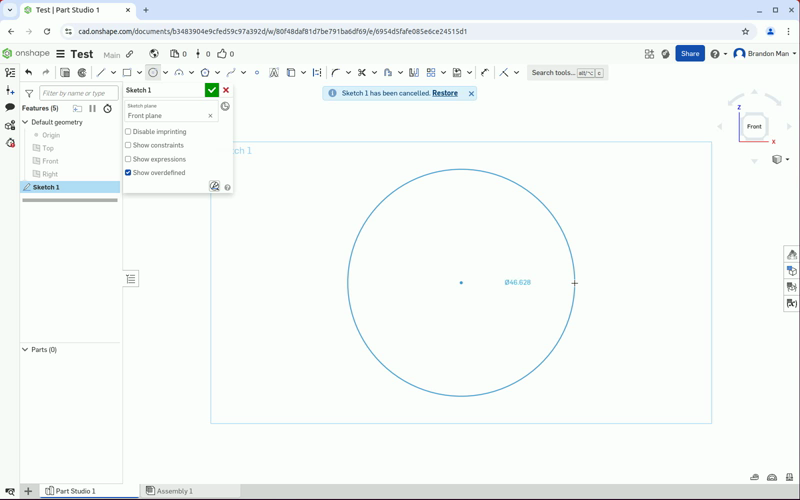
key(esc)
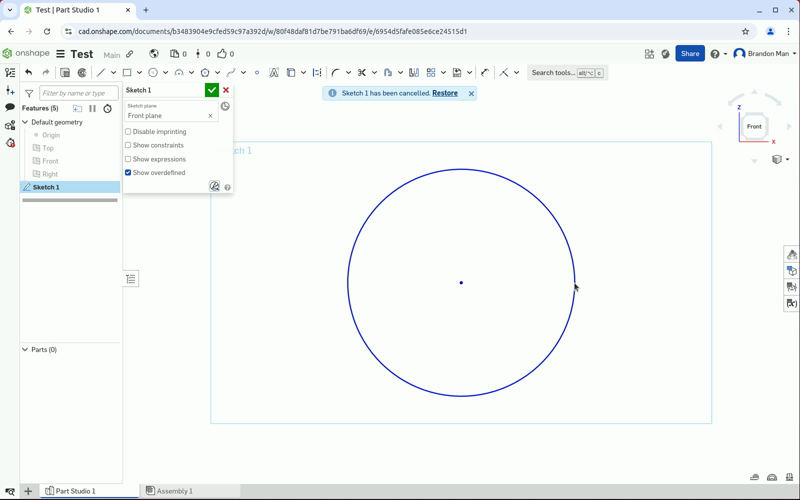
key(c)
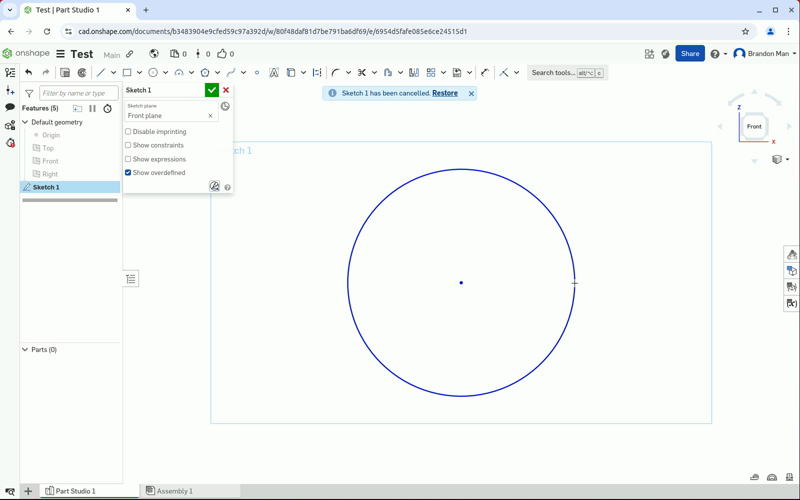
key_down(shift)
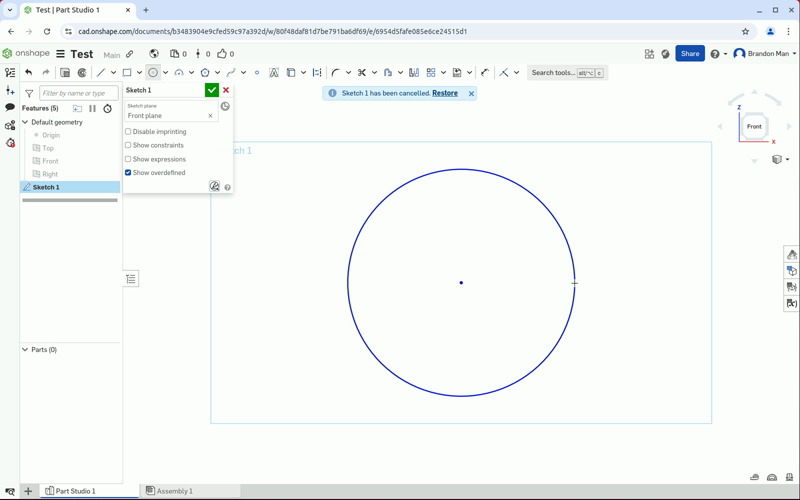
mouse_move(390, 323)
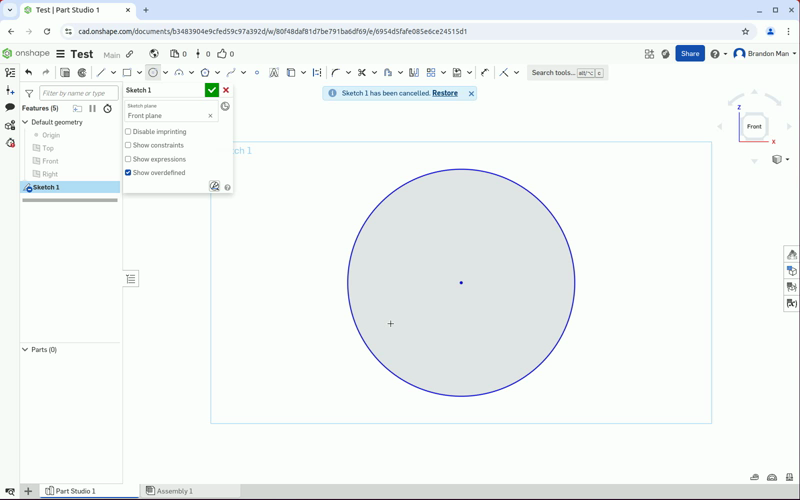
click(390, 323)
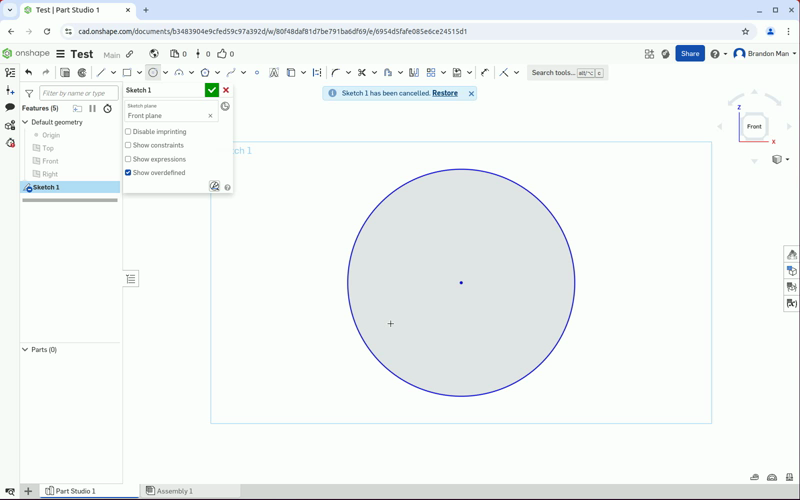
key_up(shift)
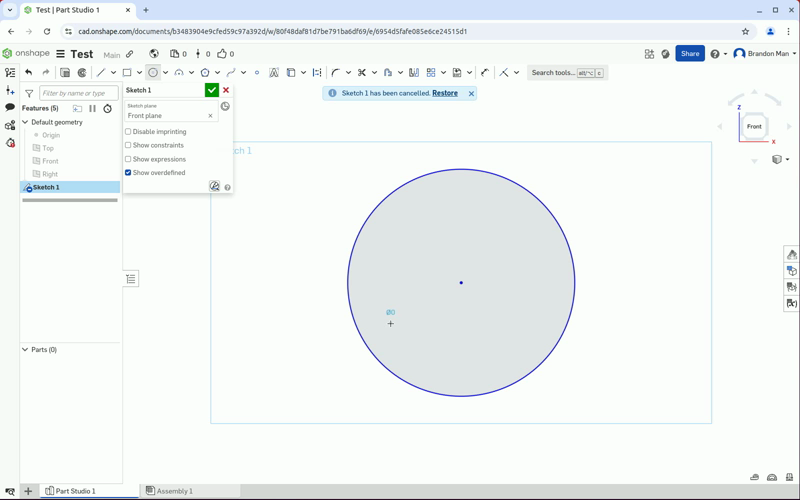
mouse_move(407, 323)
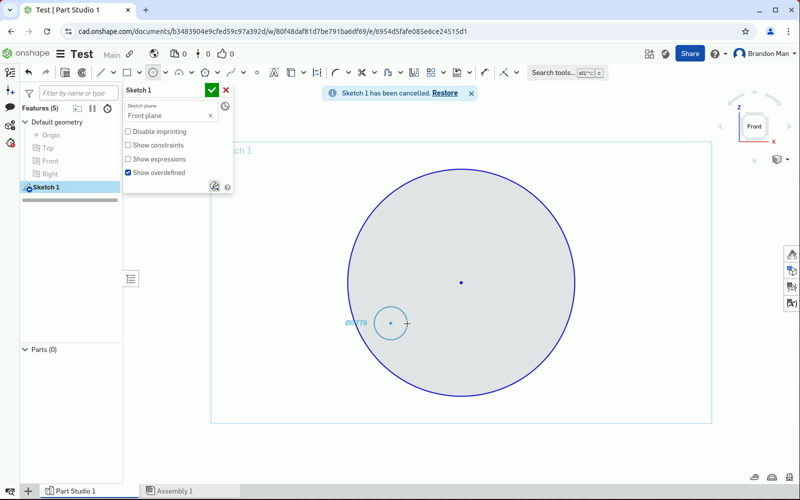
click(407, 323)
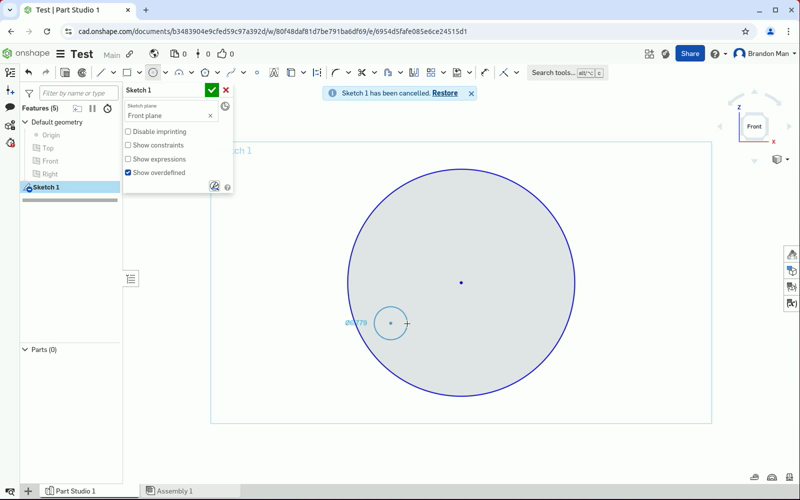
key(esc)
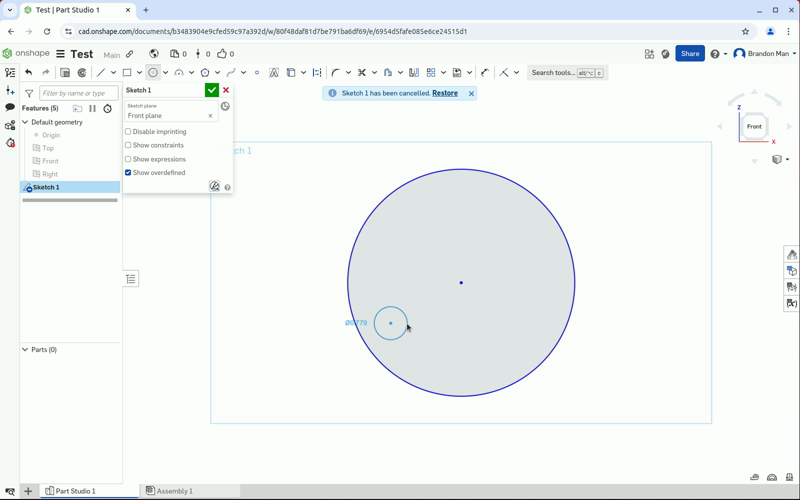
key(c)
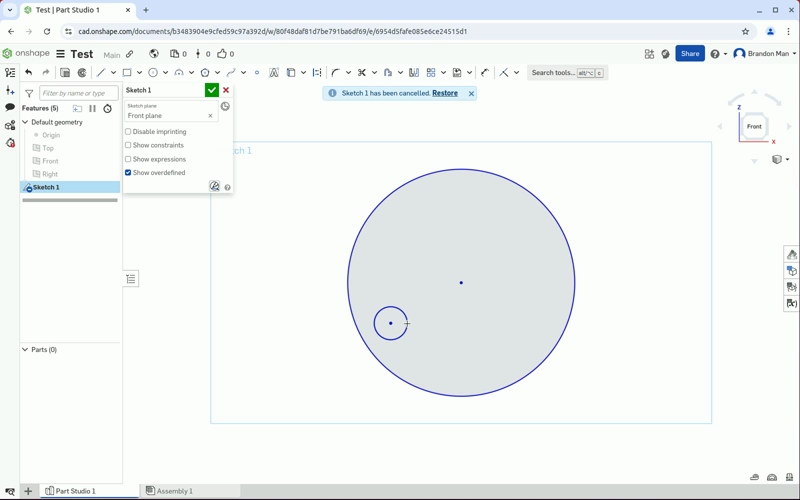
key_down(shift)
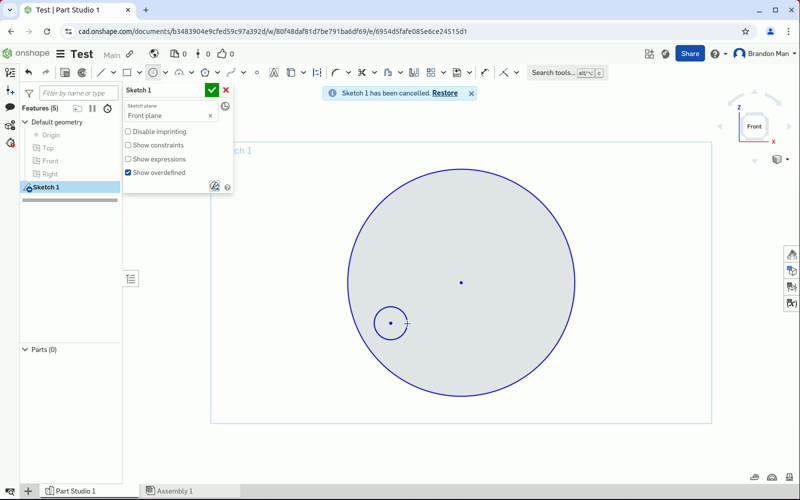
mouse_move(461, 282)
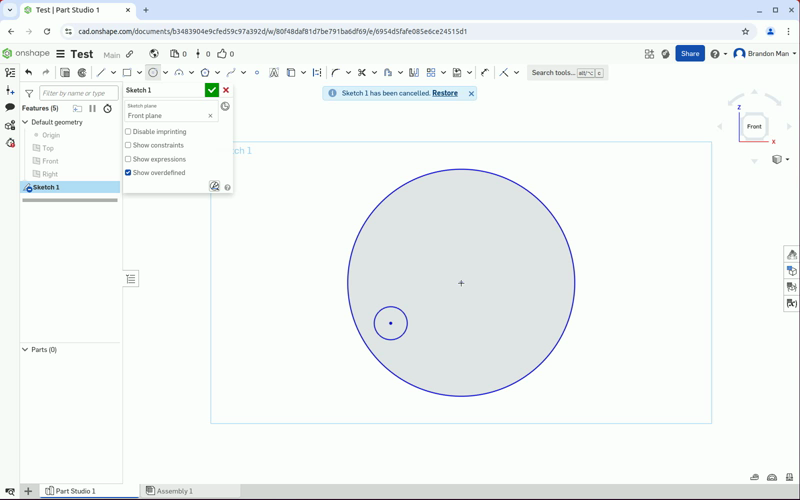
click(461, 282)
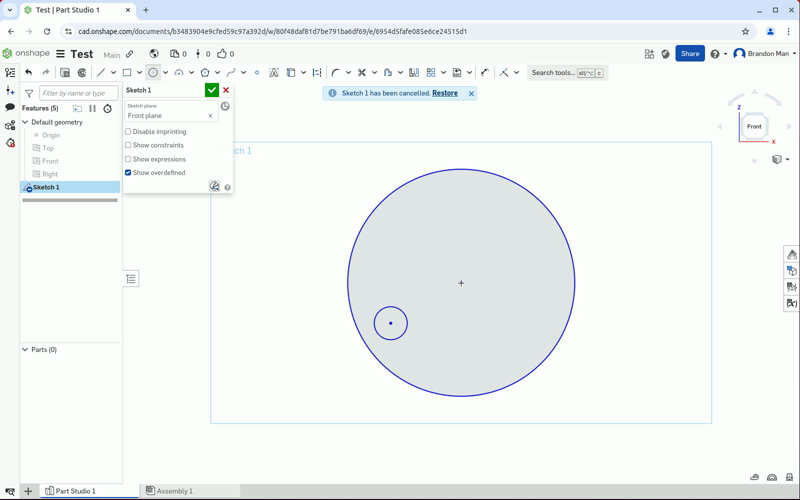
key_up(shift)
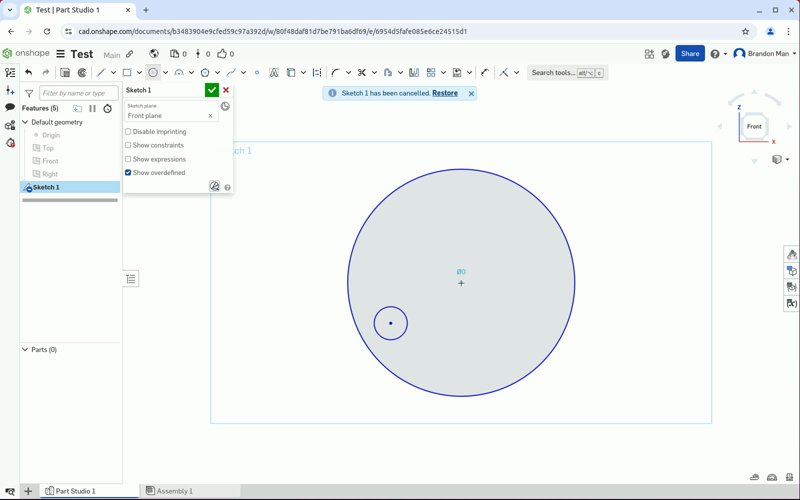
mouse_move(506, 282)
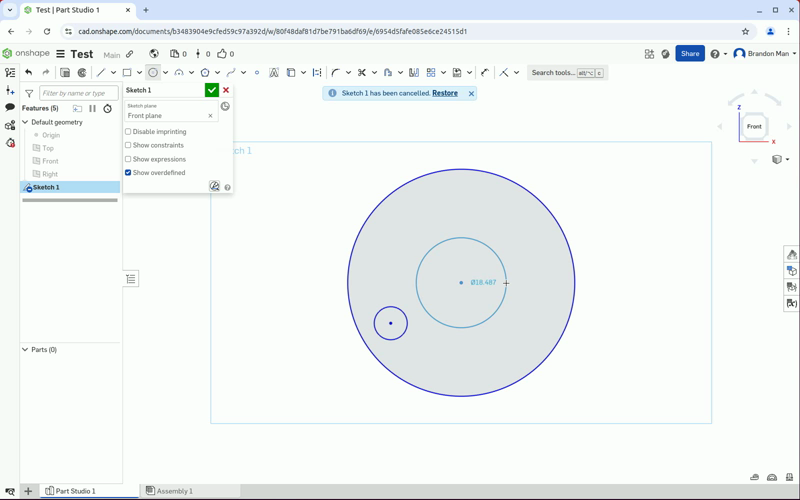
click(506, 282)
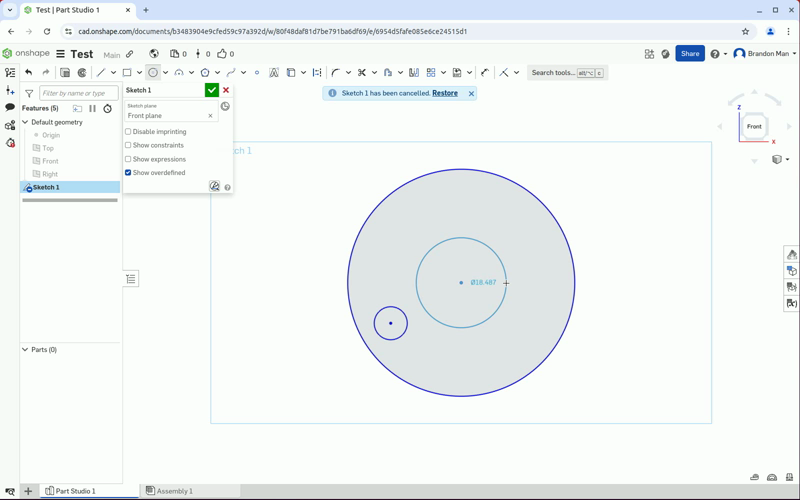
key(esc)
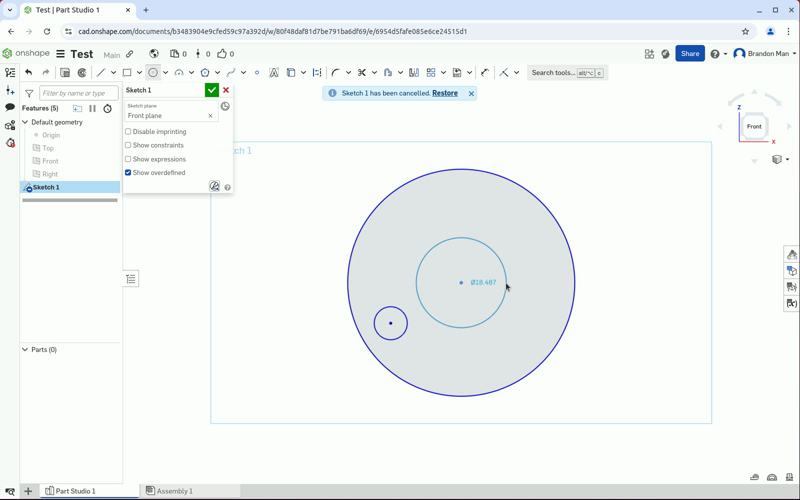
key(c)
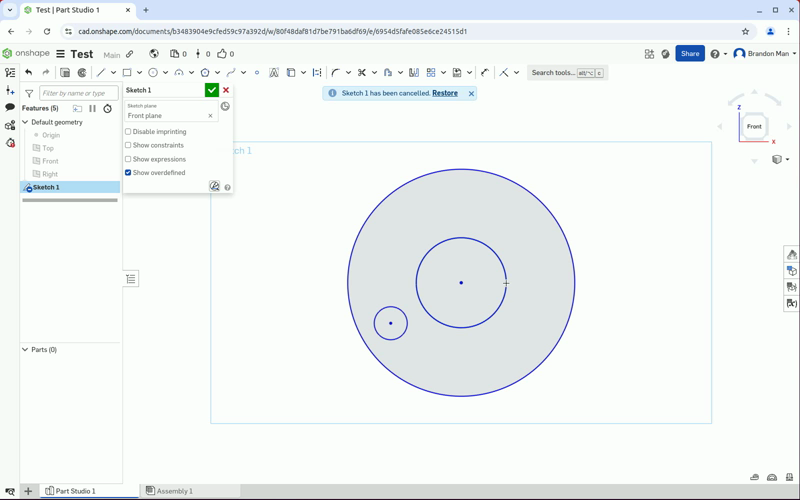
key_down(shift)
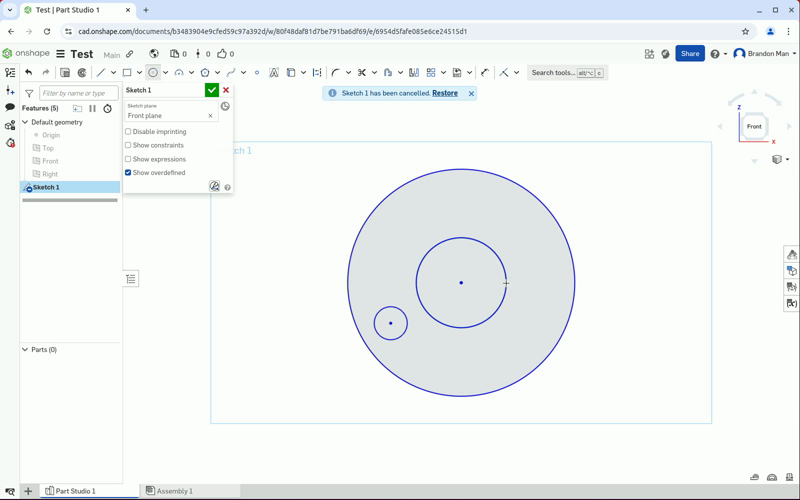
mouse_move(461, 202)
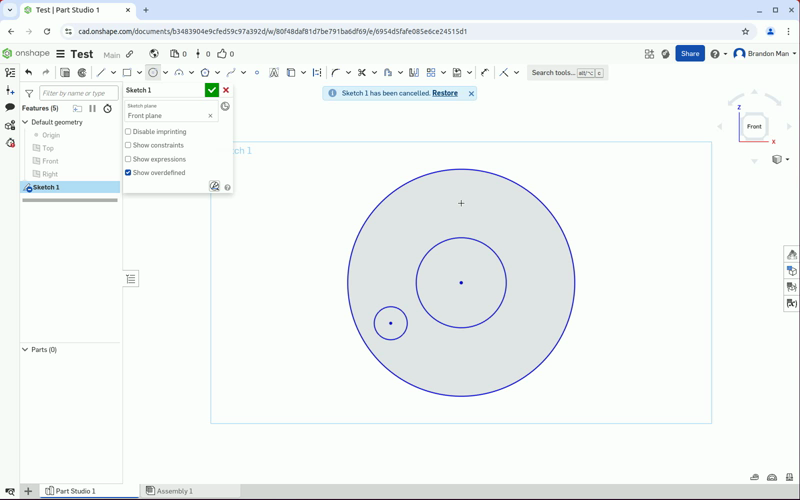
click(461, 202)
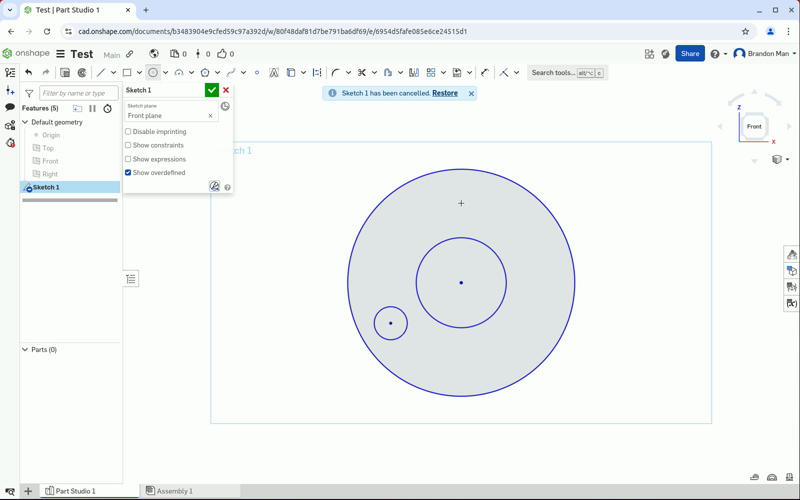
key_up(shift)
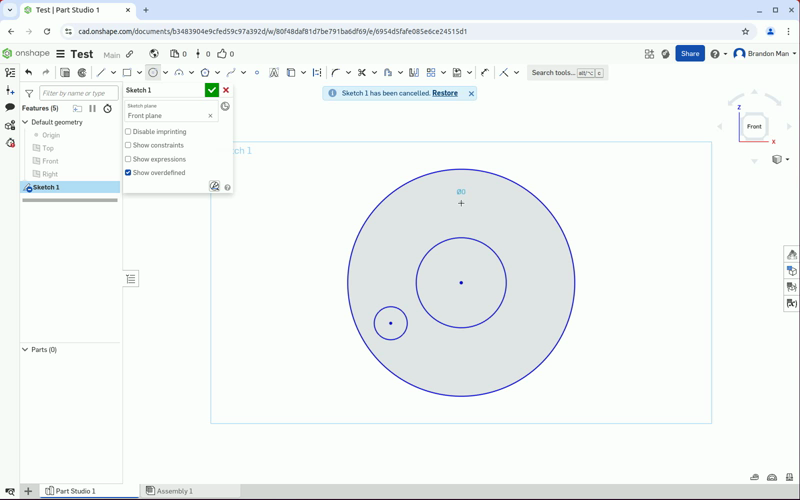
mouse_move(477, 202)
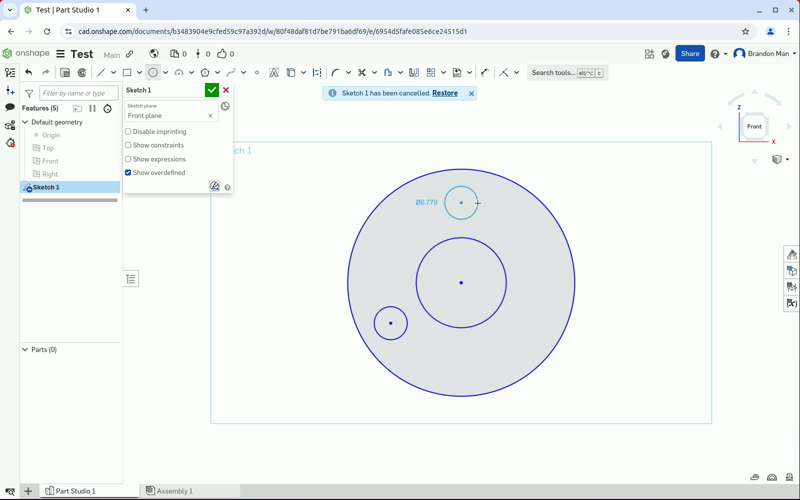
click(477, 202)
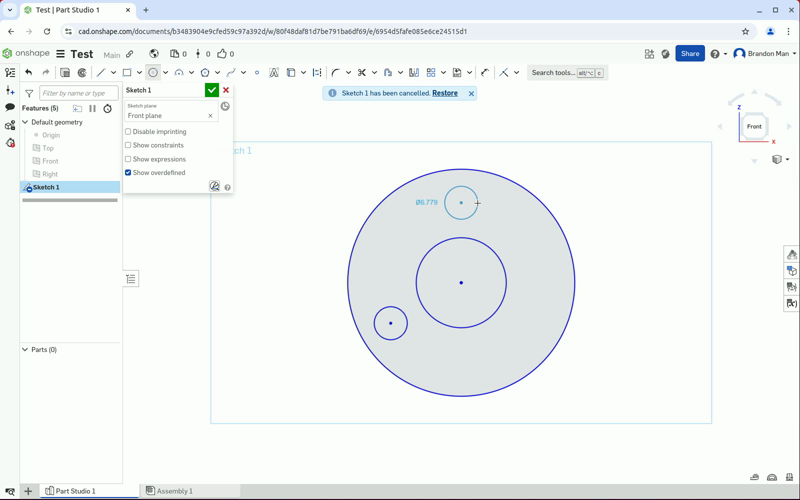
key(esc)
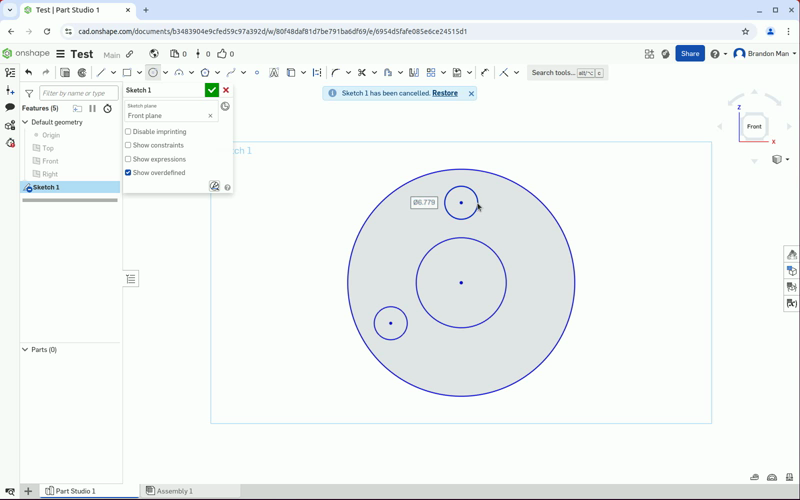
key(c)
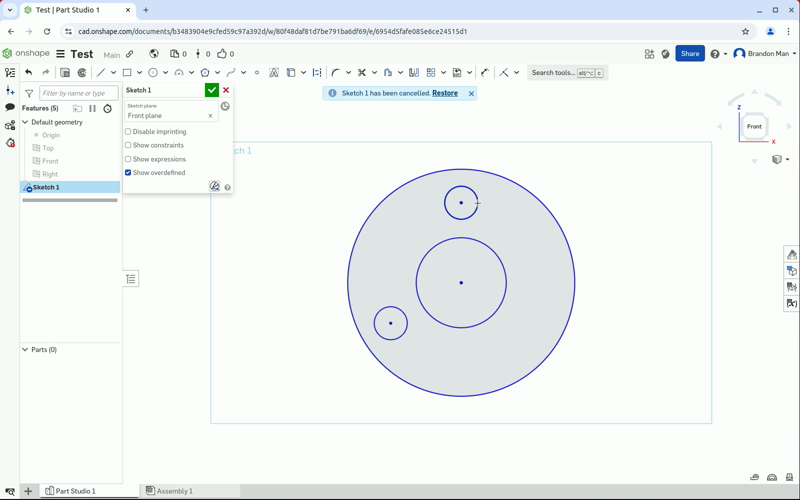
key_down(shift)
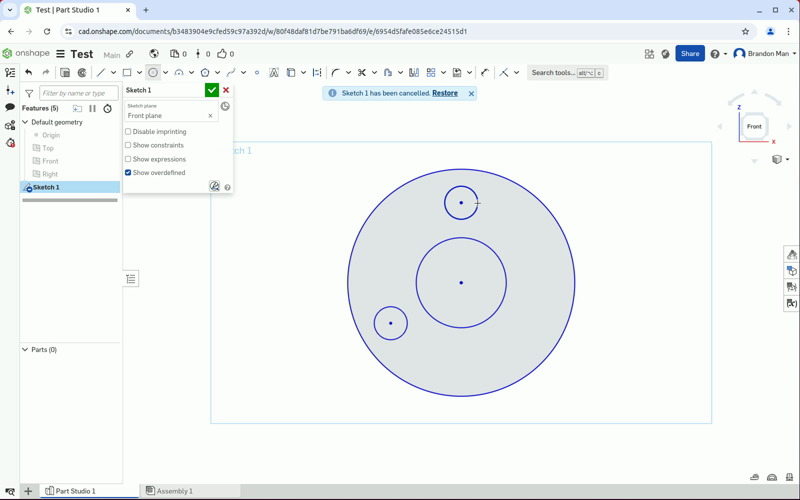
mouse_move(529, 323)
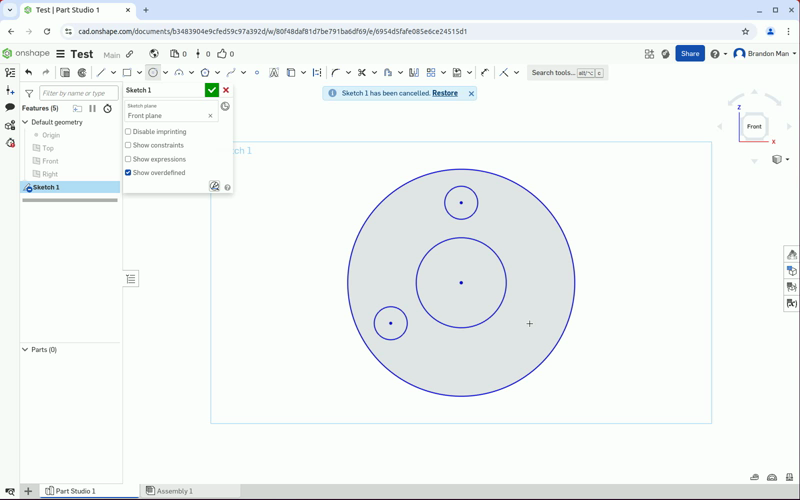
click(529, 323)
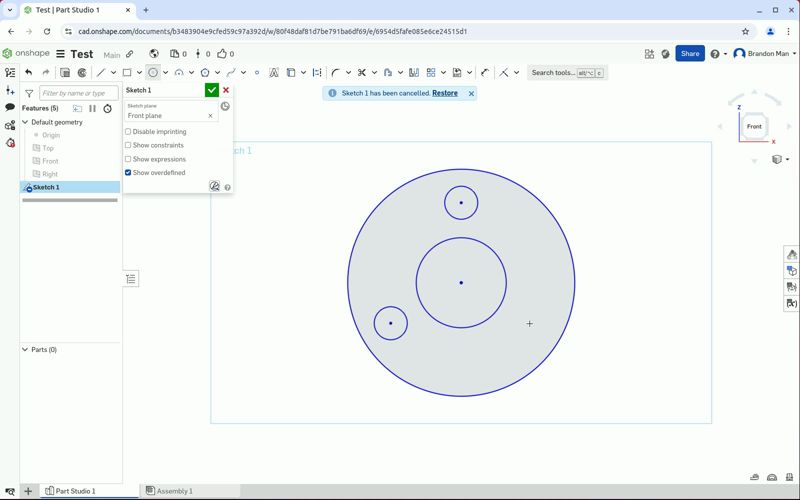
key_up(shift)
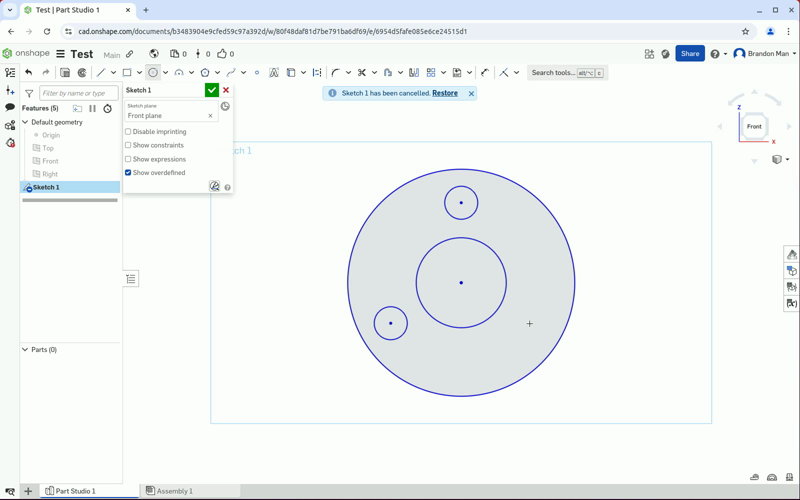
mouse_move(546, 323)
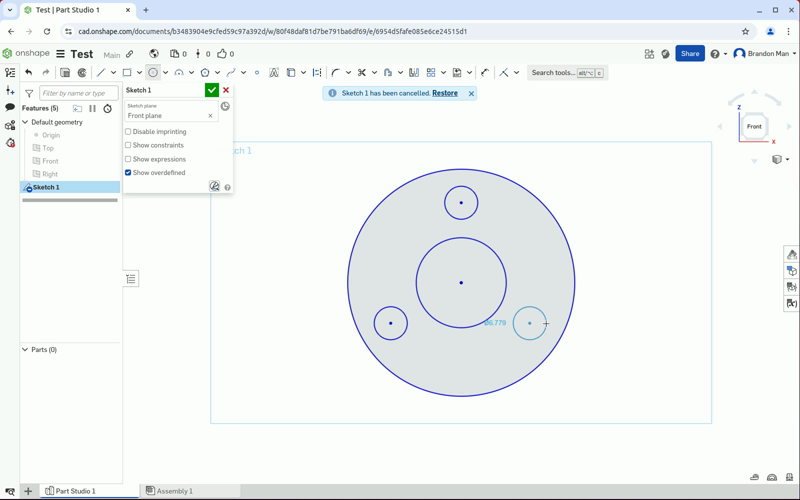
click(546, 323)
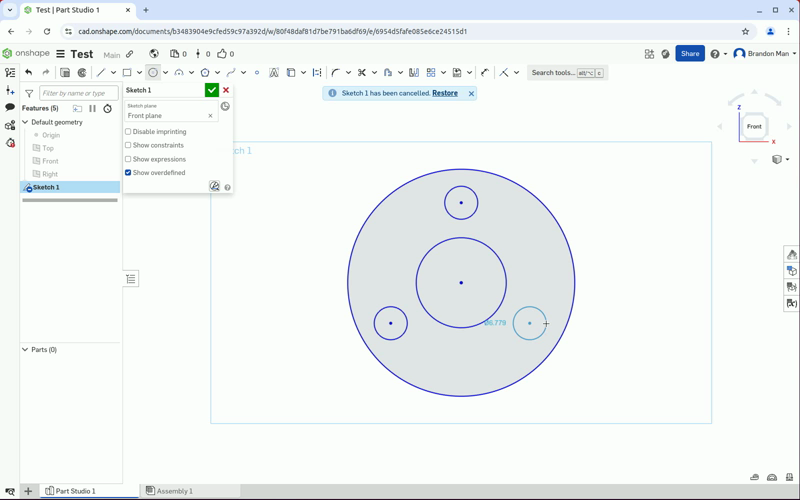
key(esc)
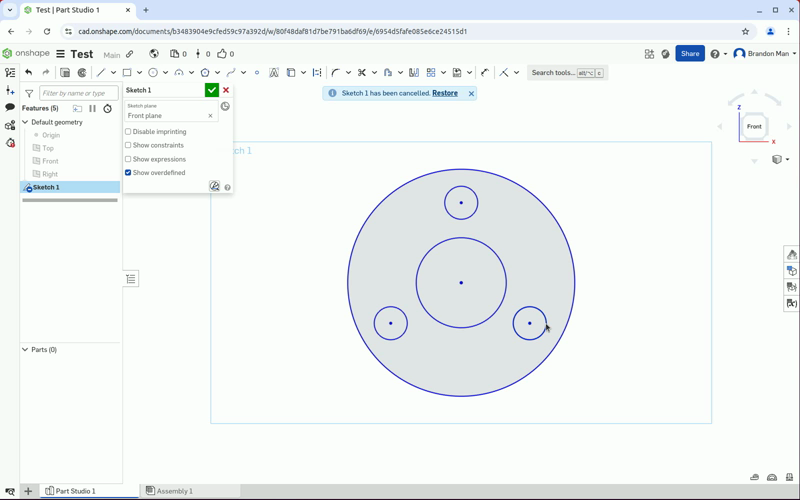
mouse_move(535, 276)
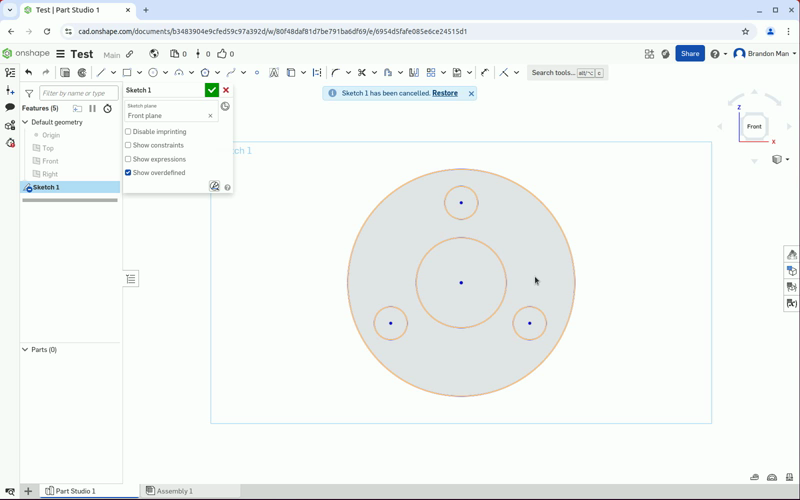
click(535, 276)
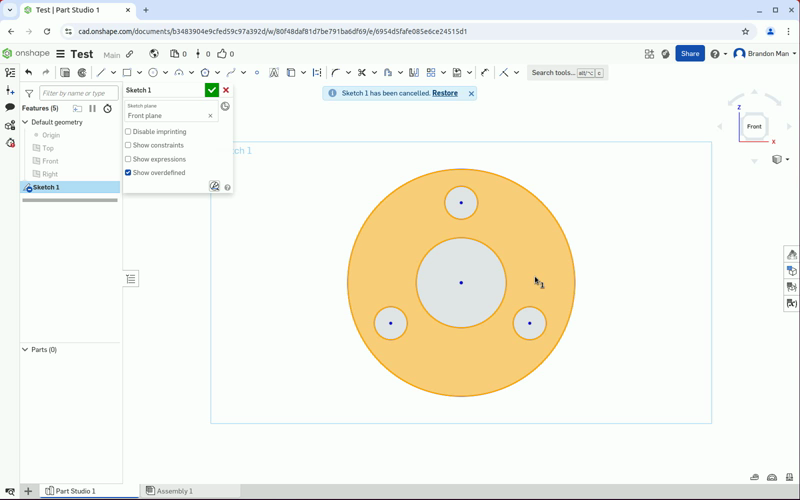
mouse_move(73, 352)
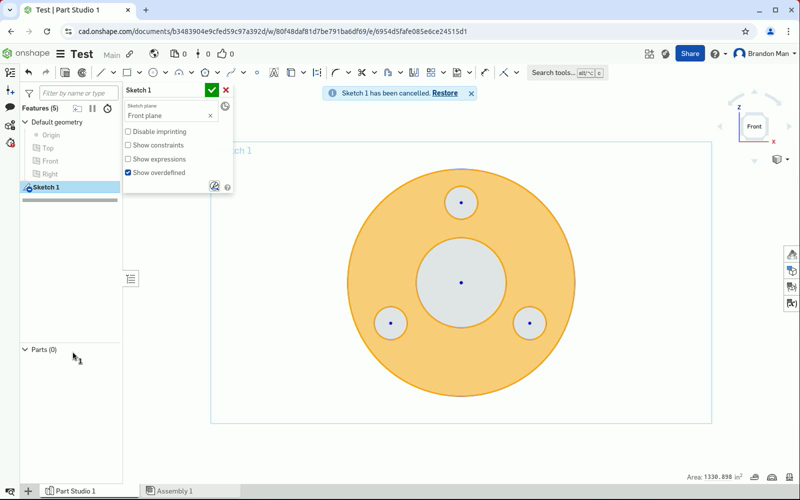
key(shift+y)
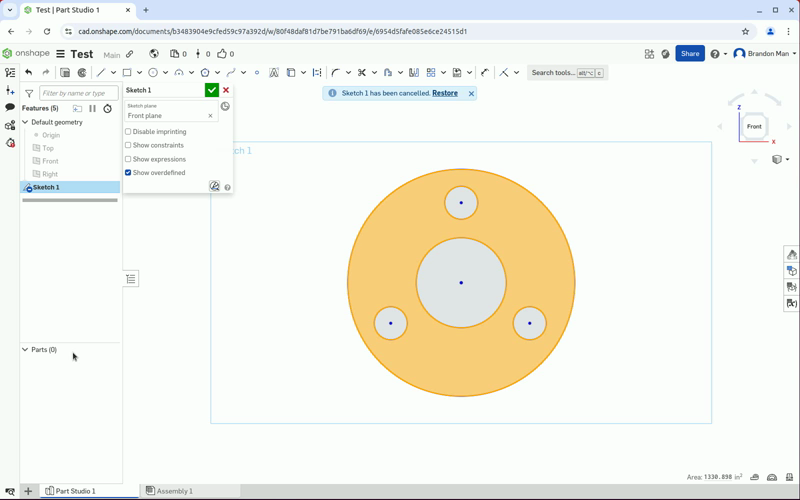
key(shift+e)
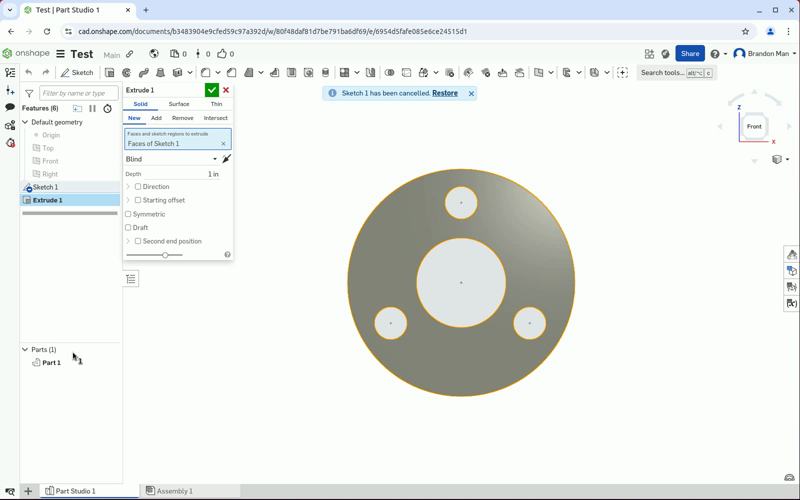
mouse_move(143, 106)
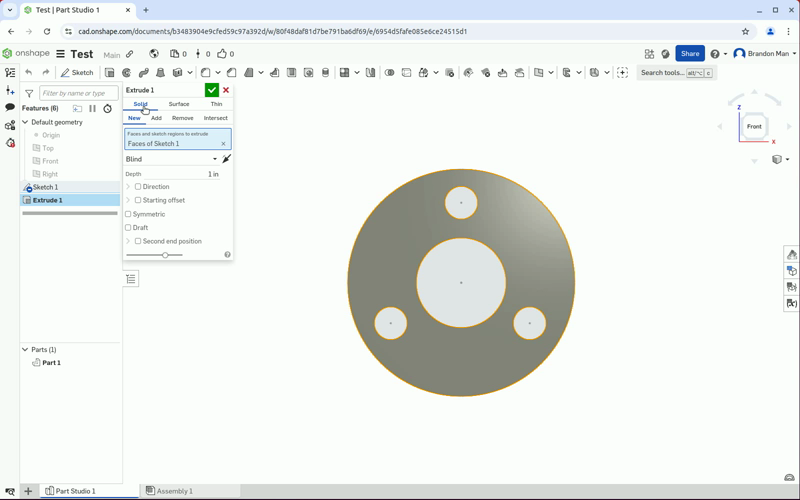
click(143, 106)
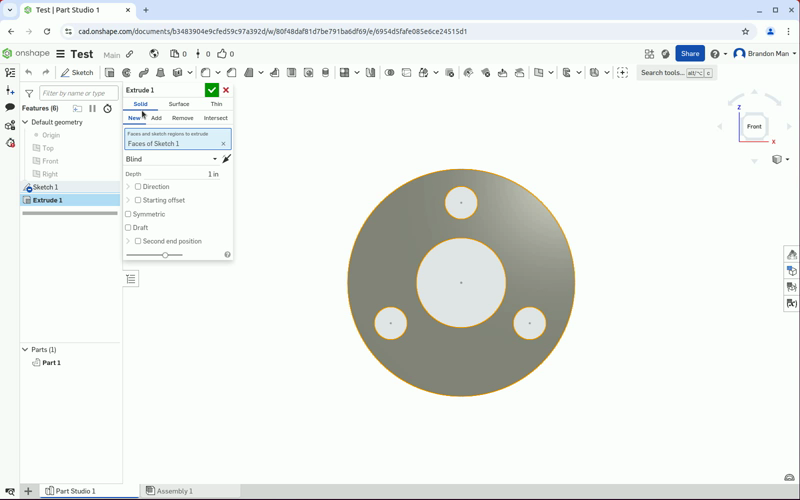
mouse_move(137, 120)
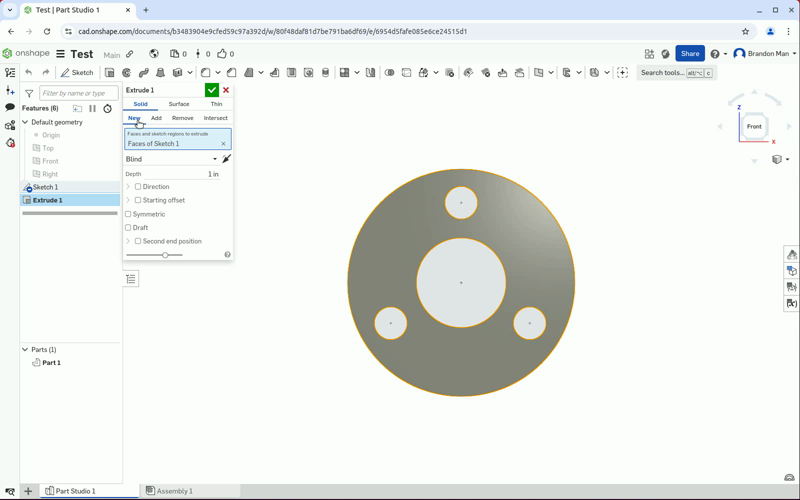
click(137, 120)
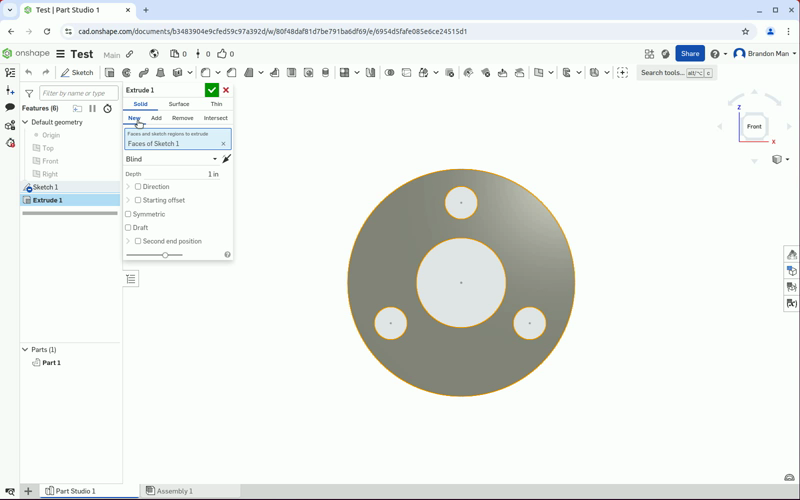
key(tab, 4)
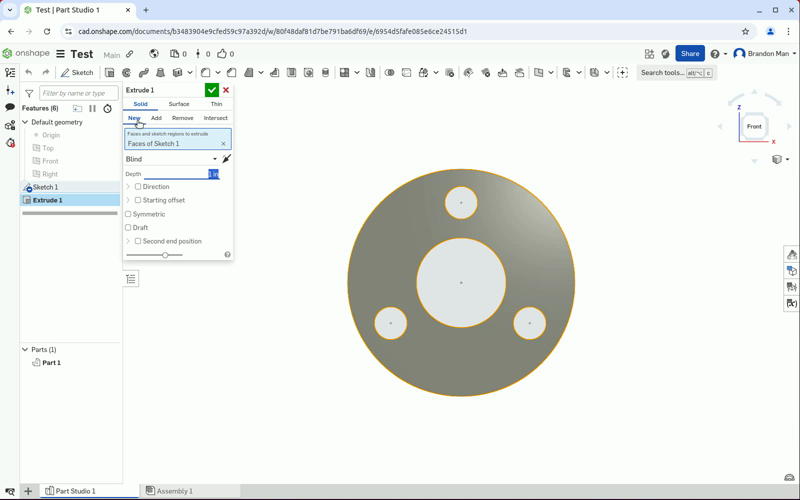
text(1.685)
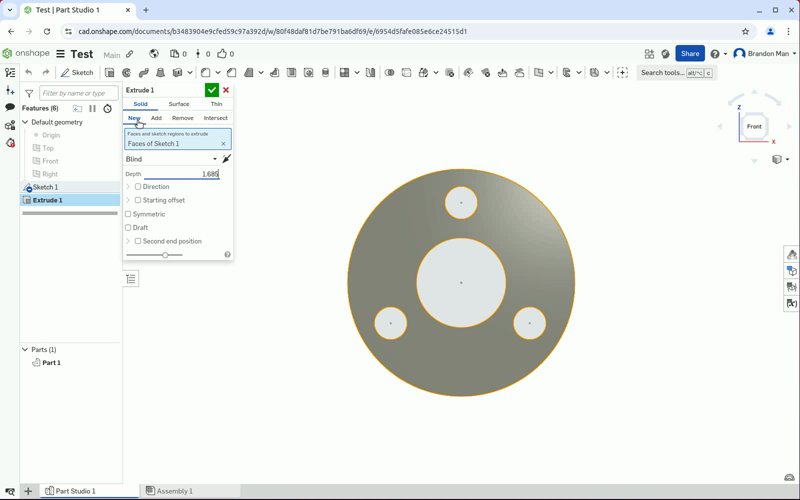
key(enter)
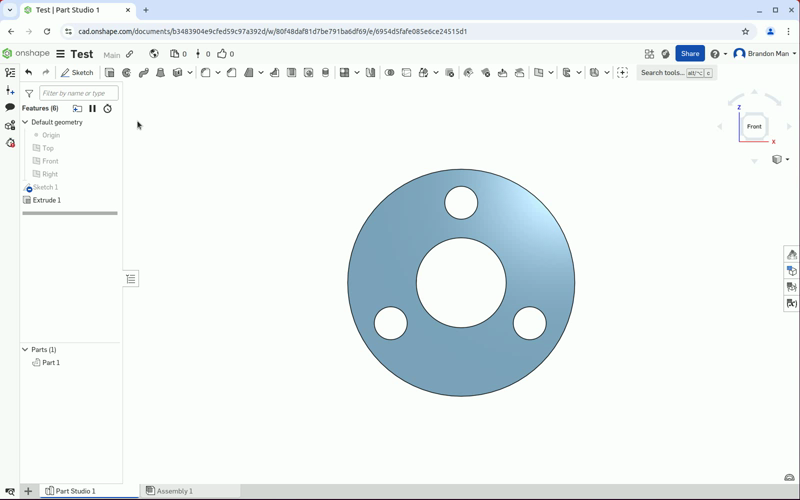
key(shift+h)
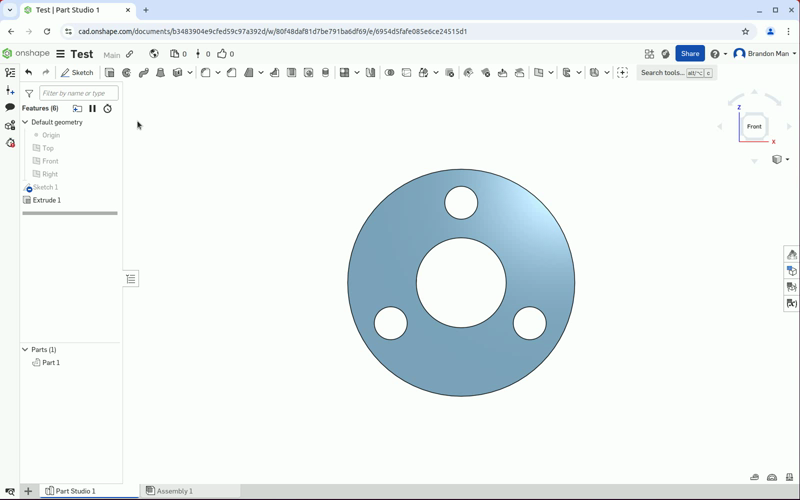
key(shift+h)
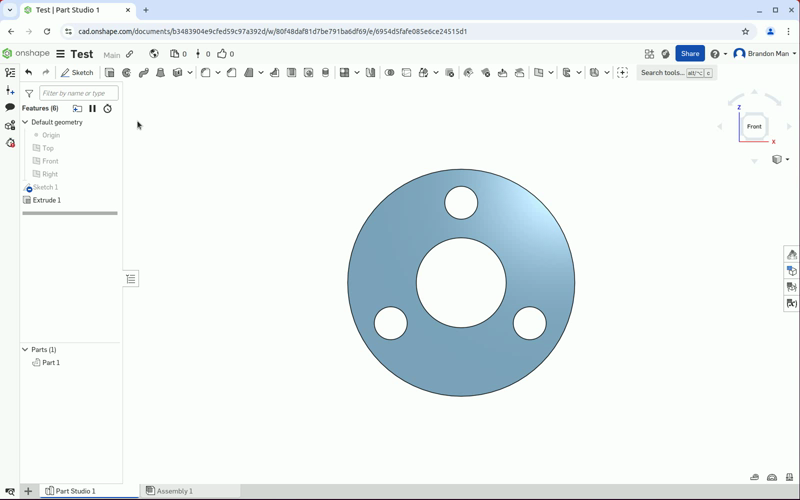
mouse_move(73, 189)
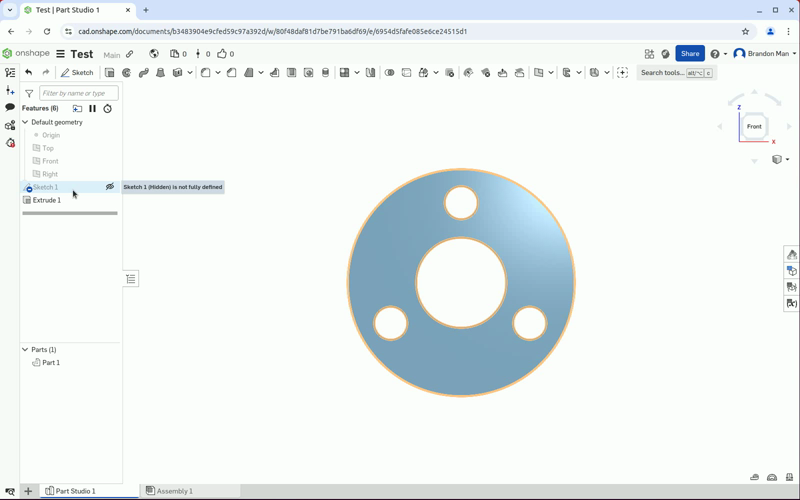
click(73, 189)
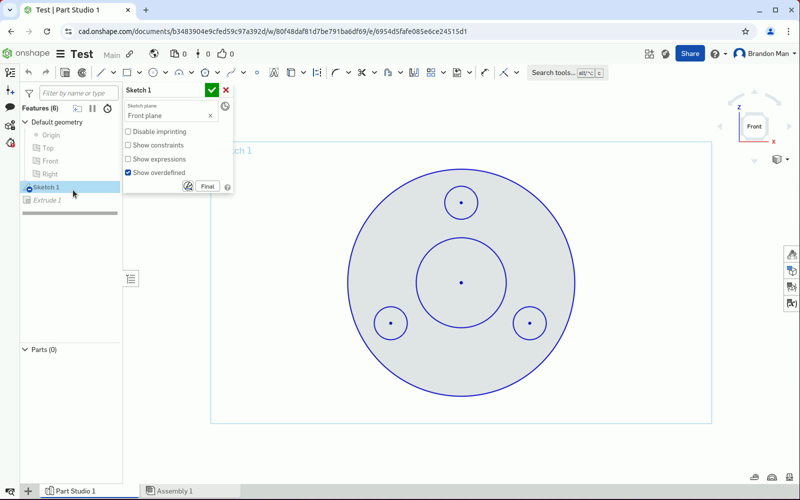
mouse_move(229, 92)
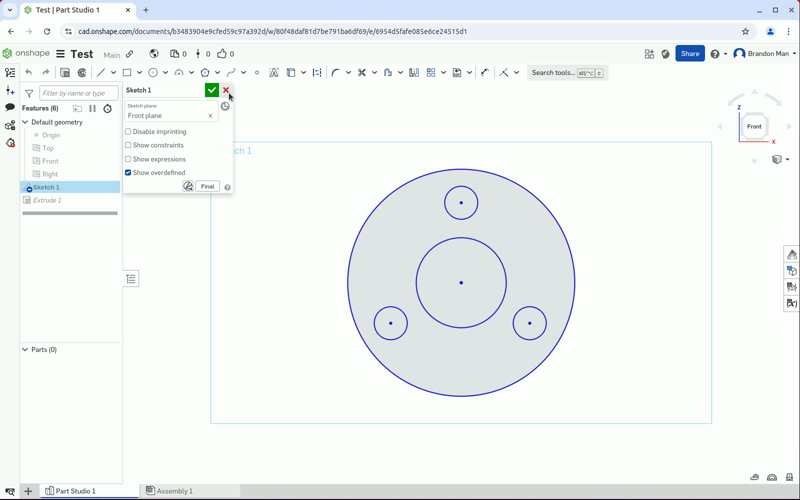
click(229, 92)
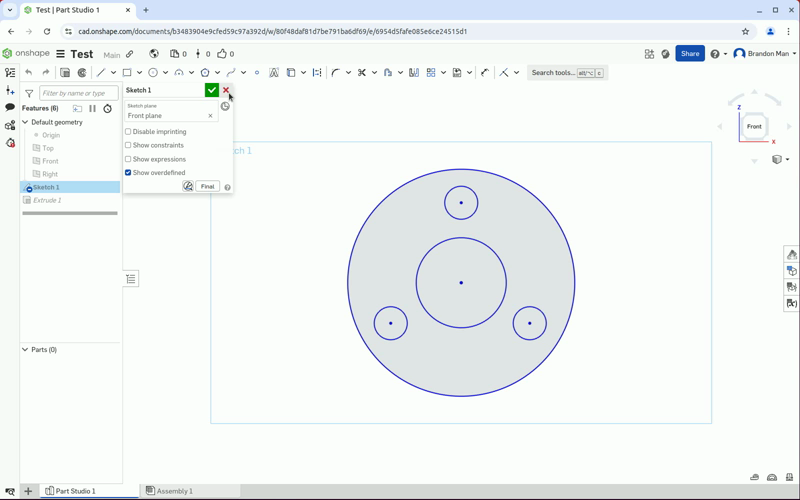
key(shift+s)
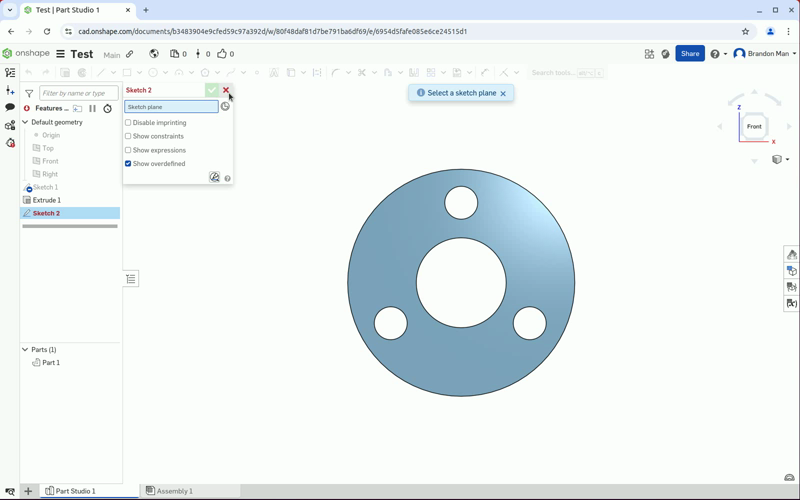
mouse_move(73, 163)
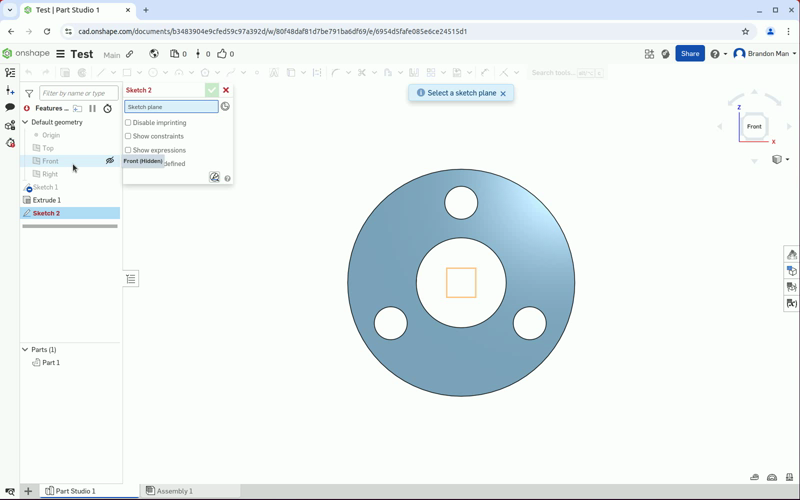
click(73, 163)
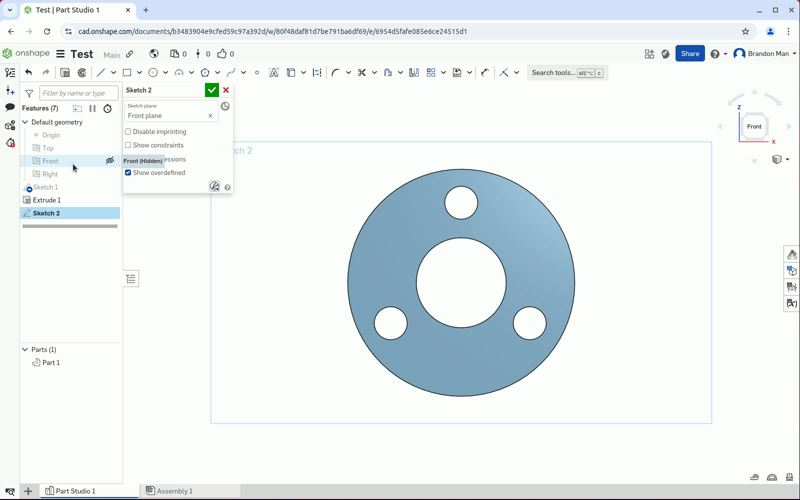
mouse_move(73, 352)
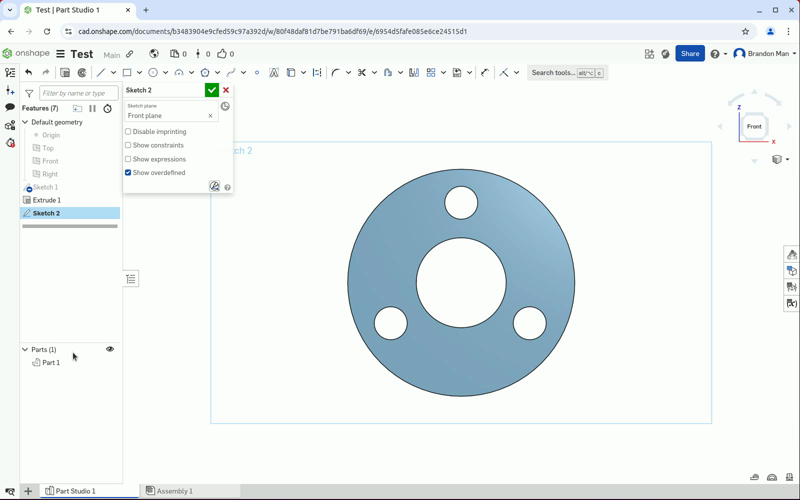
key(y)
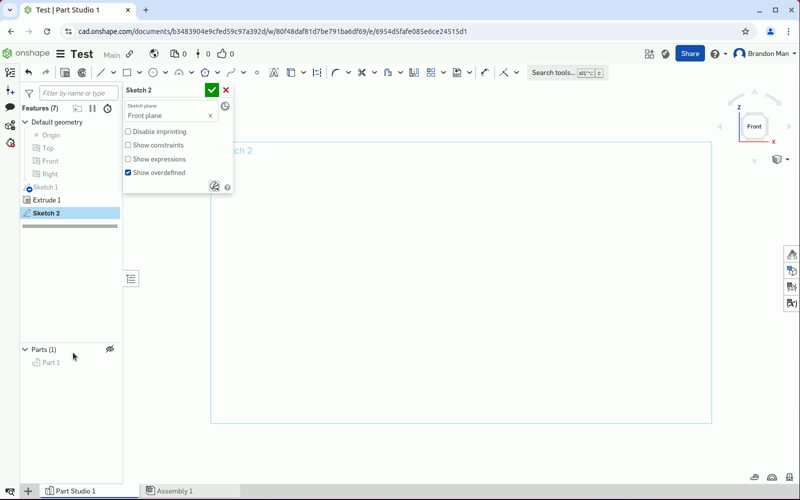
key(c)
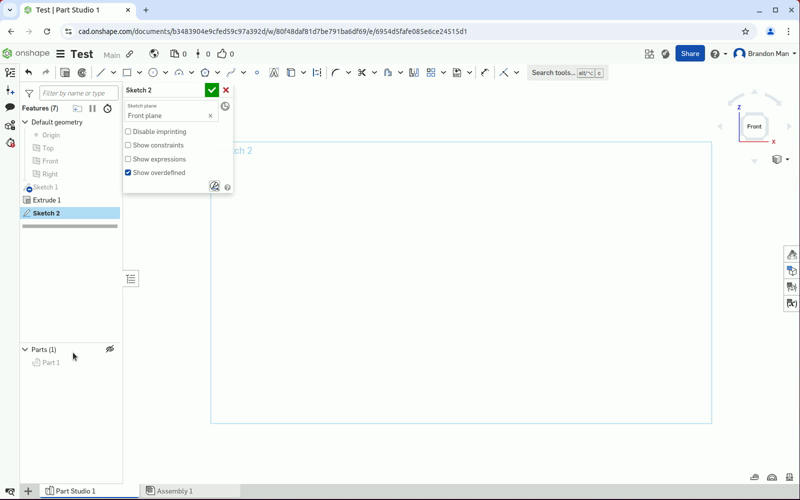
key_down(shift)
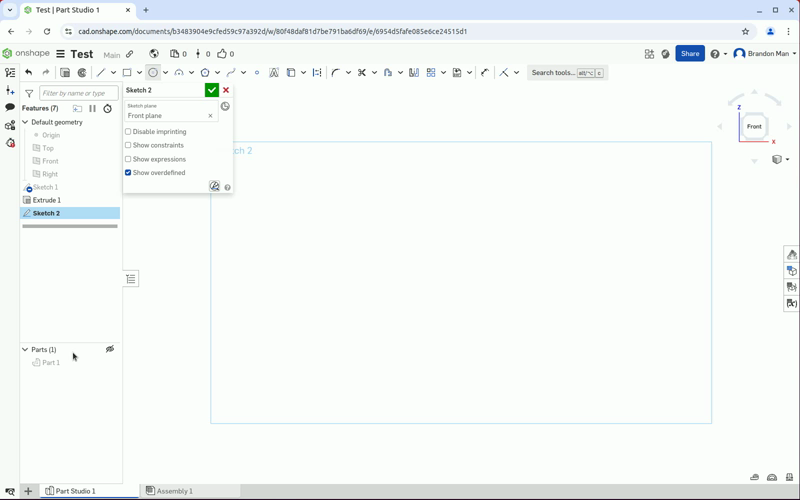
mouse_move(460, 282)
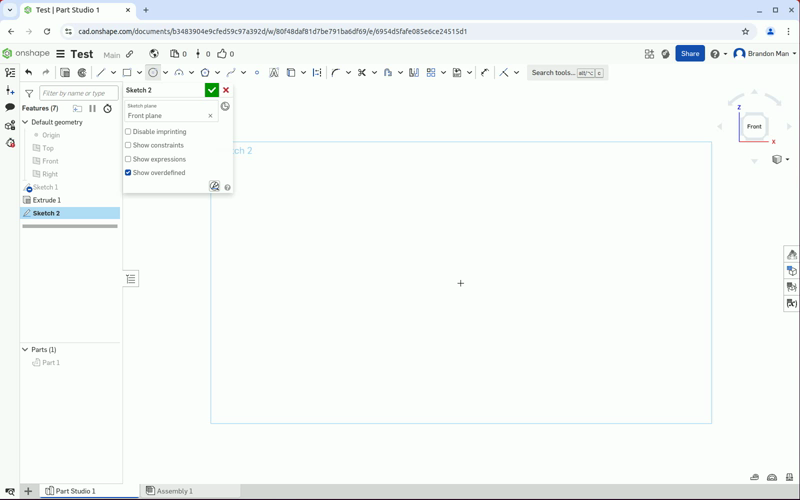
click(460, 282)
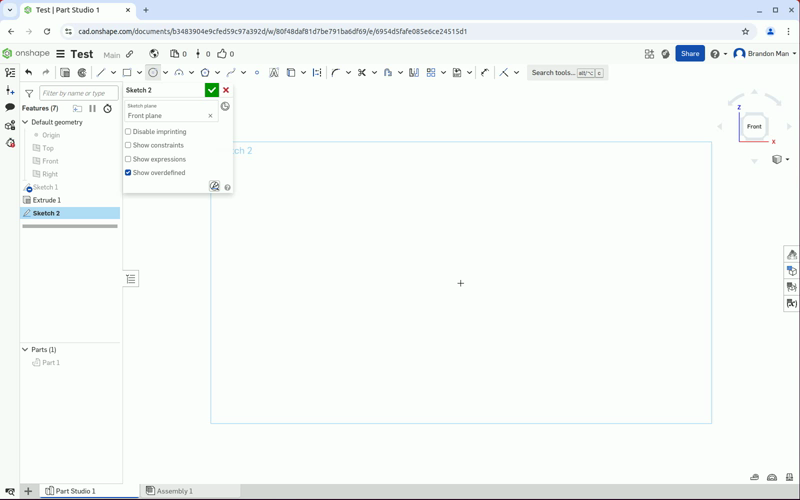
key_up(shift)
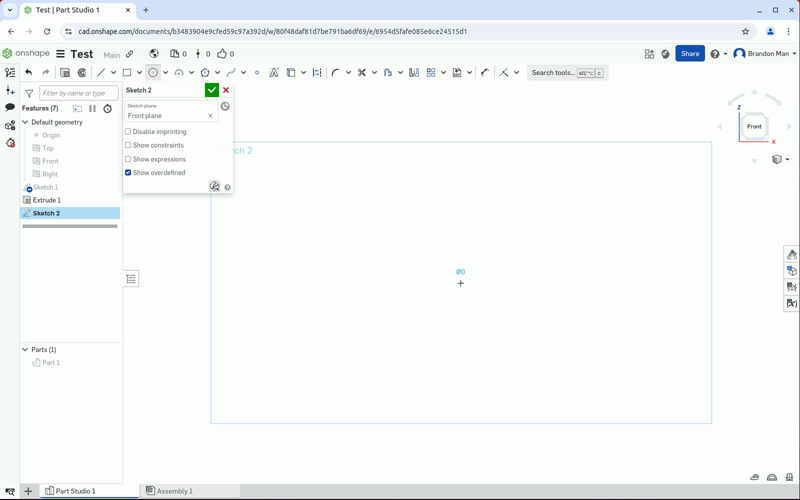
mouse_move(505, 282)
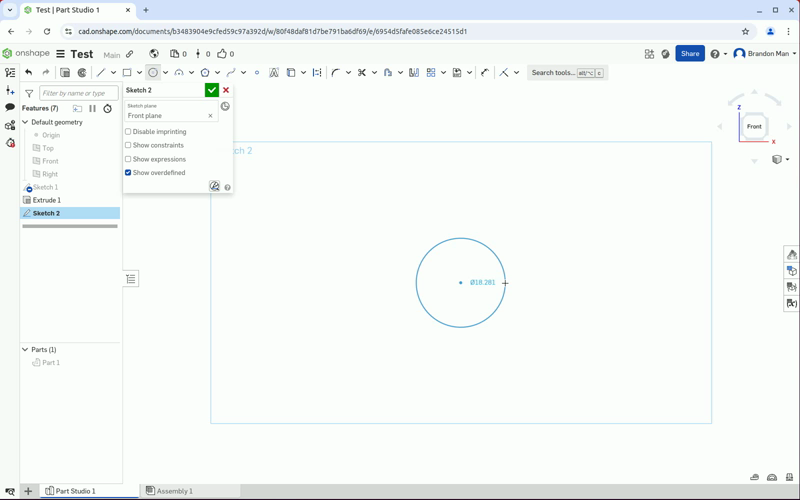
click(505, 282)
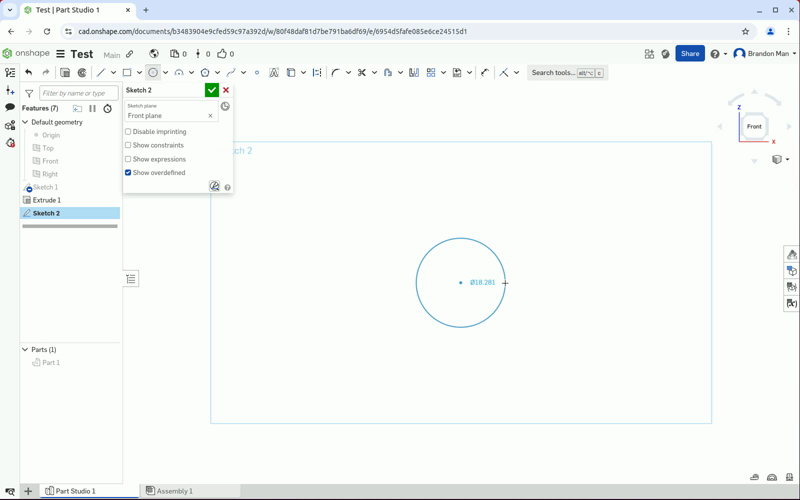
key(esc)
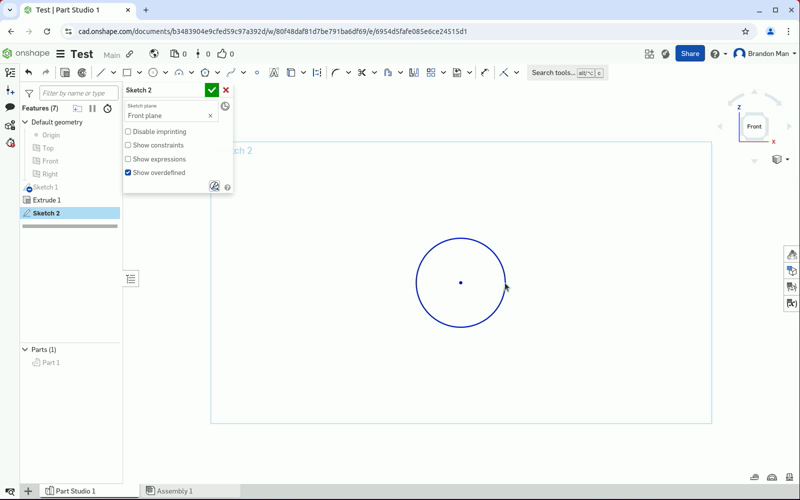
key(c)
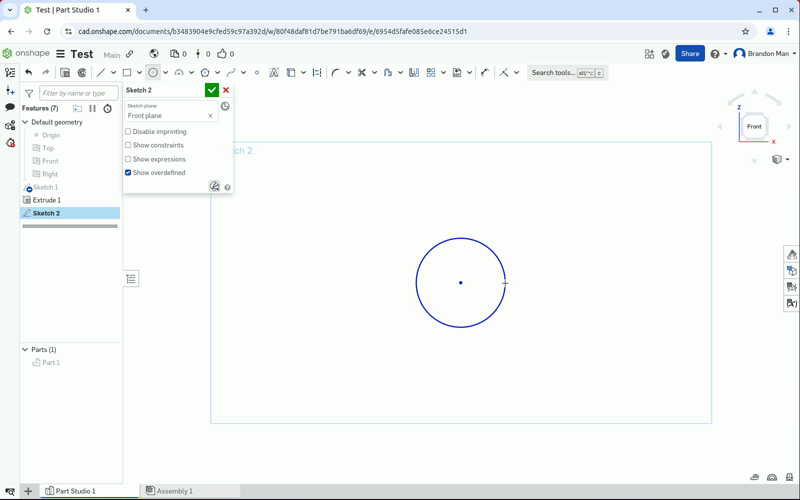
key_down(shift)
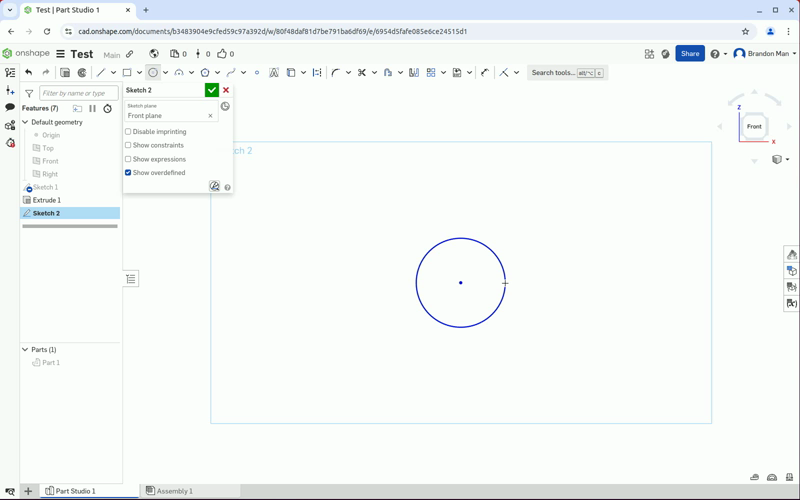
mouse_move(460, 282)
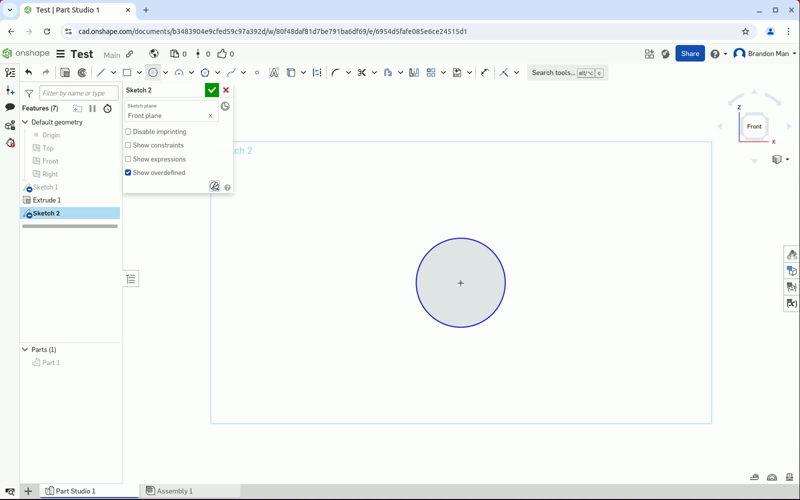
click(460, 282)
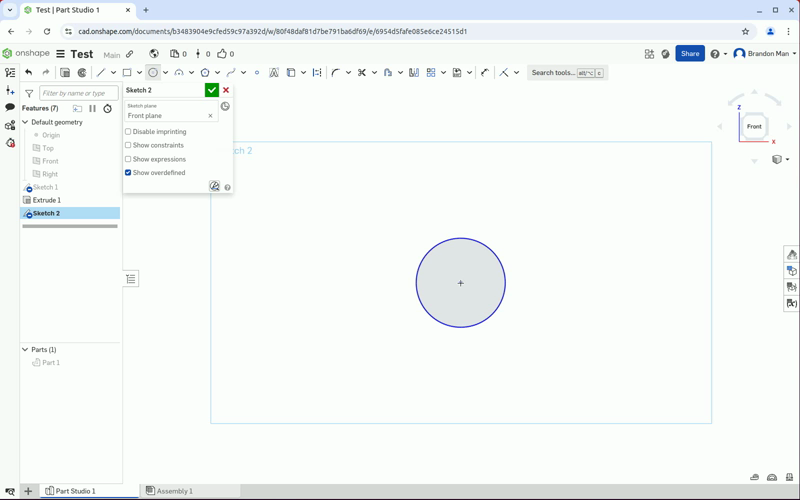
key_up(shift)
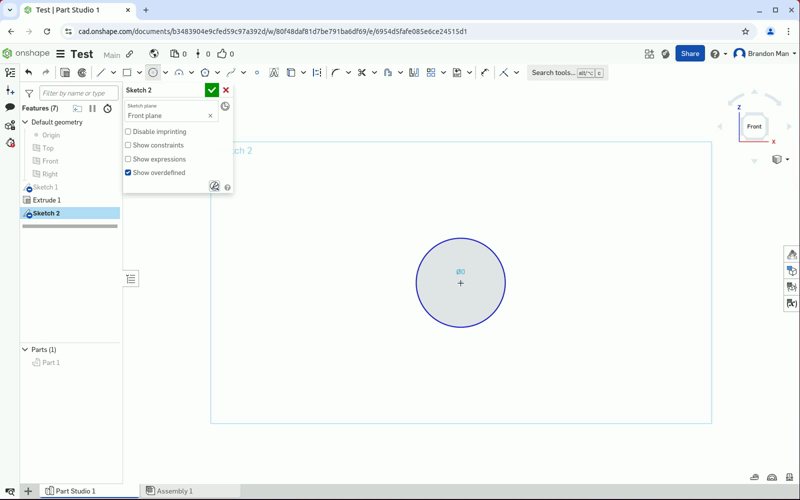
mouse_move(493, 282)
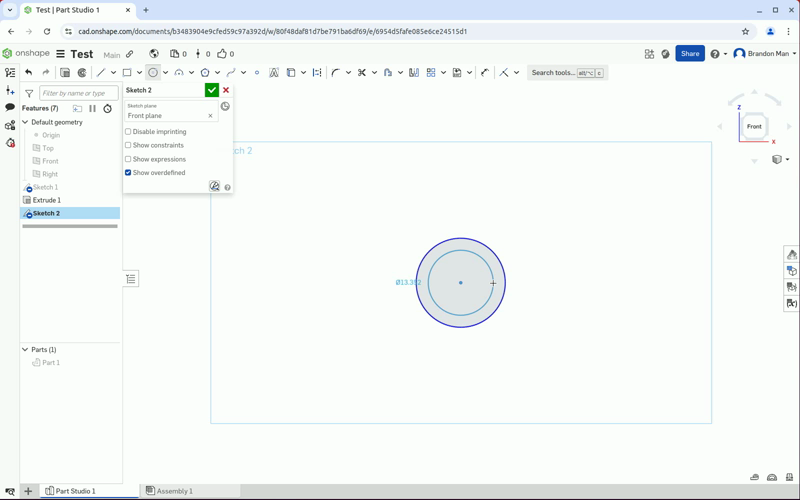
click(493, 282)
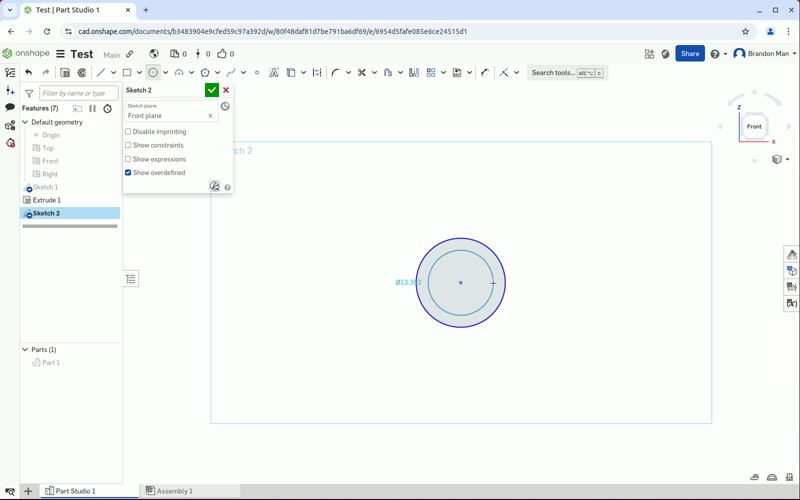
key(esc)
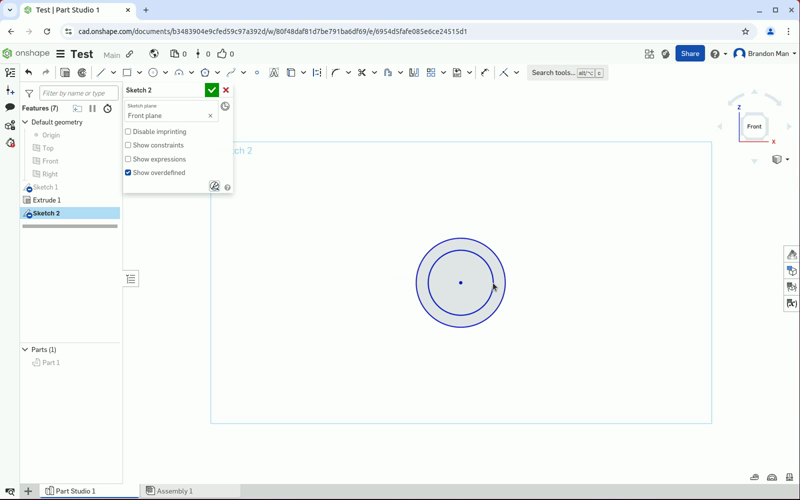
mouse_move(418, 283)
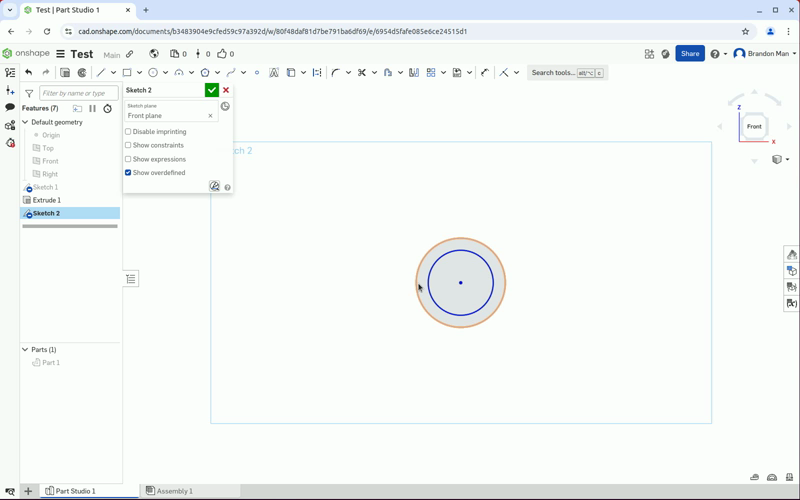
click(418, 283)
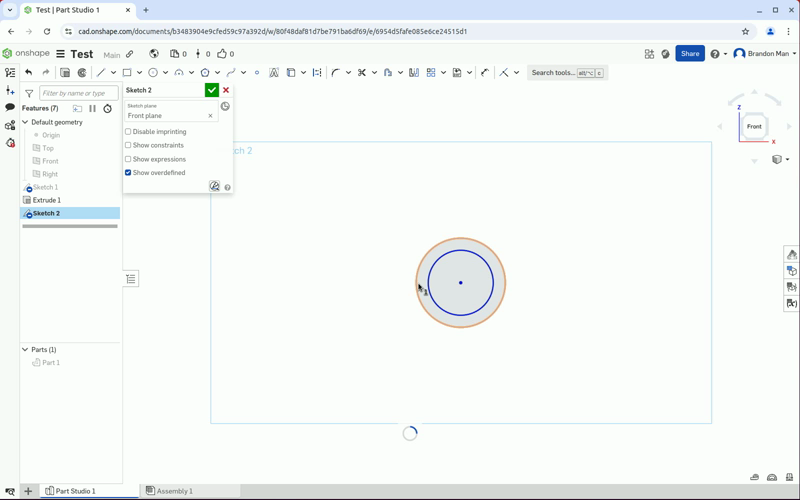
mouse_move(73, 352)
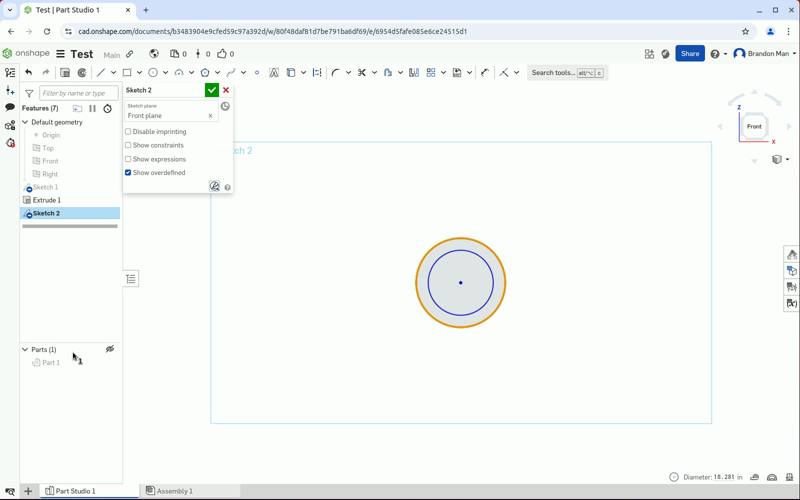
key(shift+y)
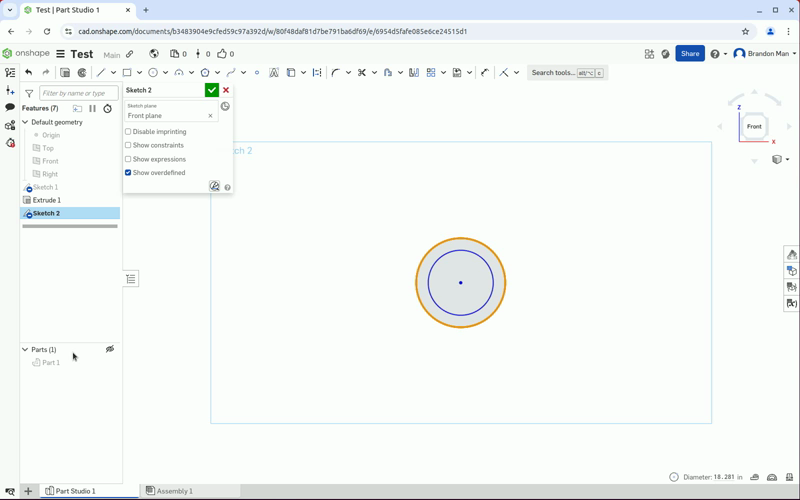
key(shift+e)
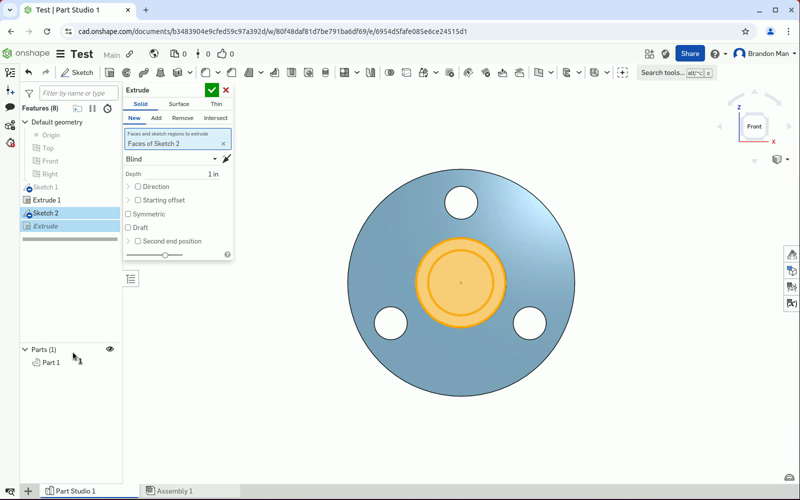
mouse_move(143, 106)
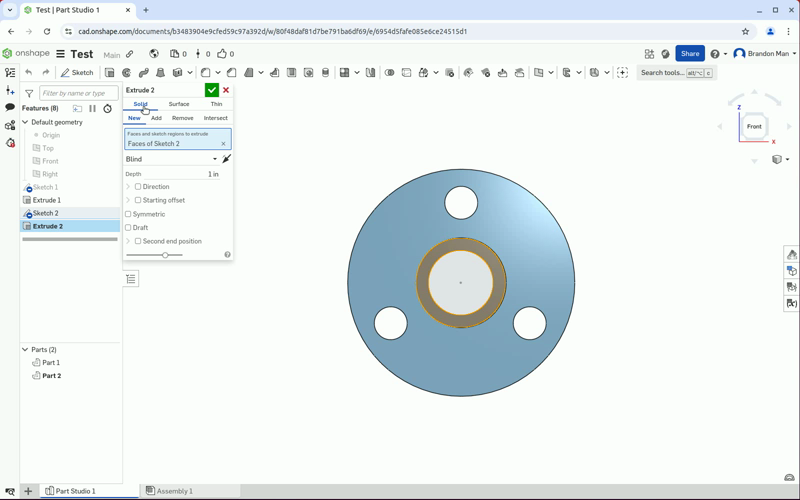
click(143, 106)
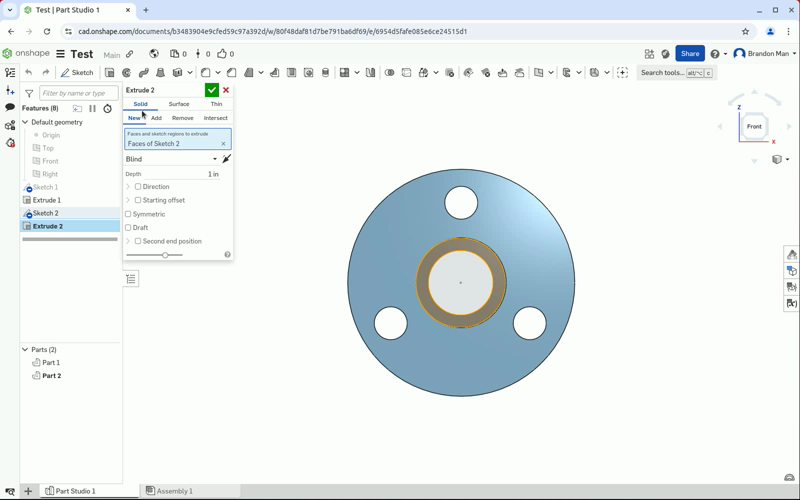
mouse_move(137, 120)
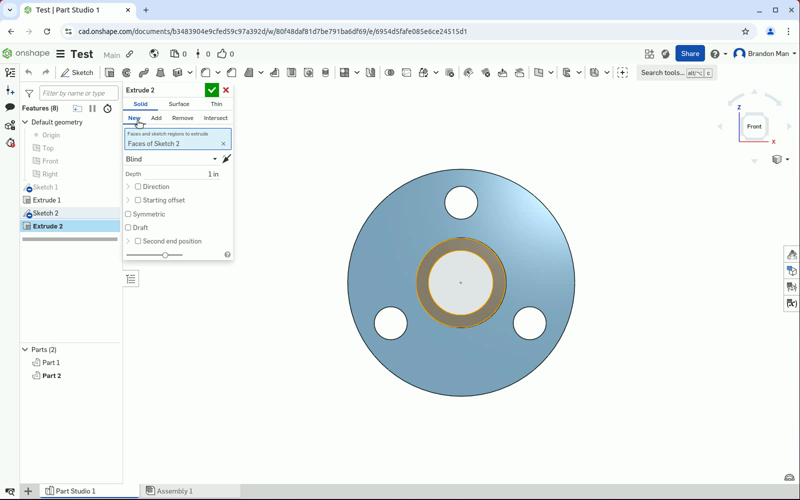
click(137, 120)
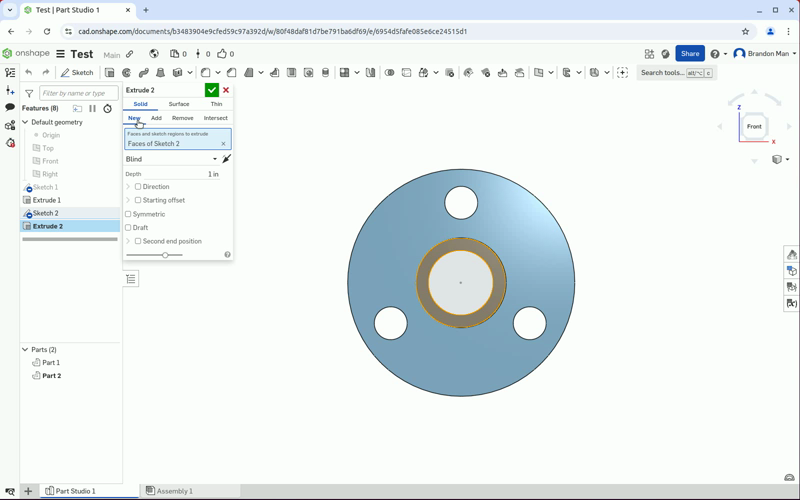
key(tab, 4)
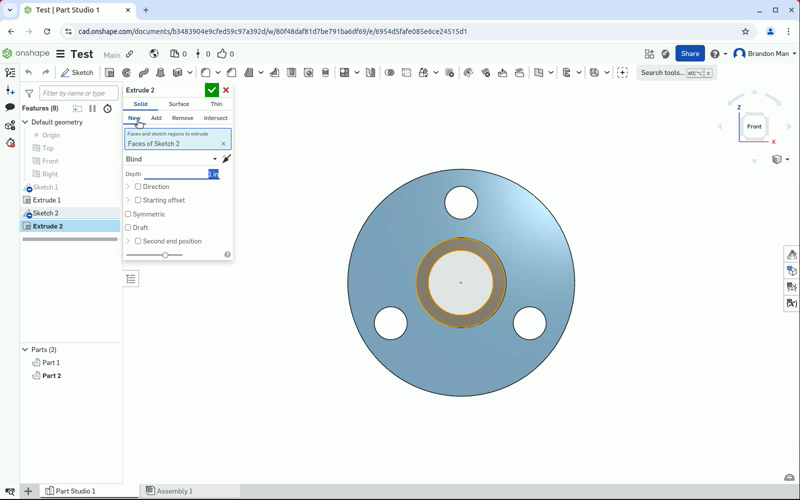
text(3.37)
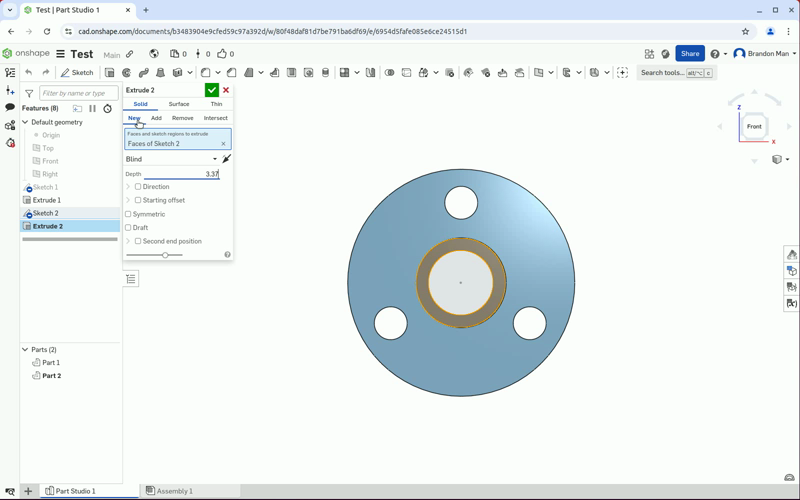
key(enter)
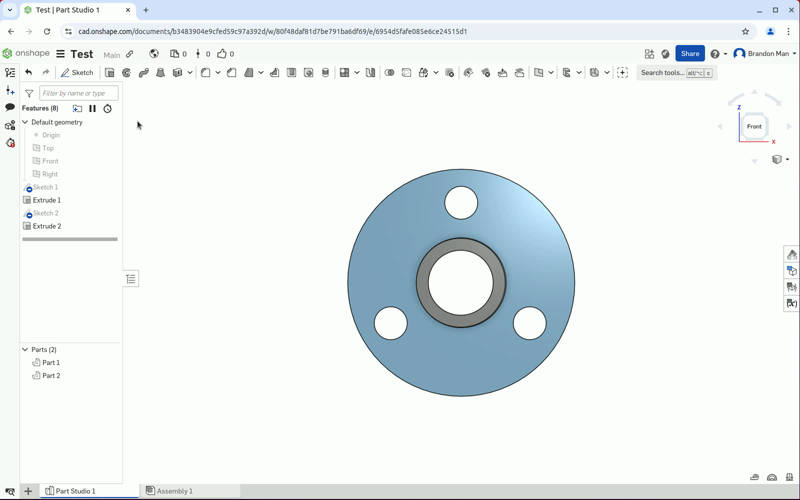
key(shift+h)
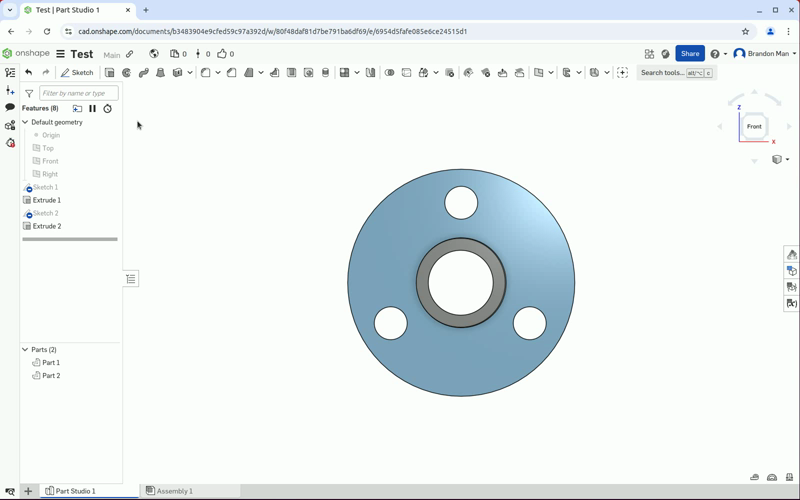
key(shift+h)
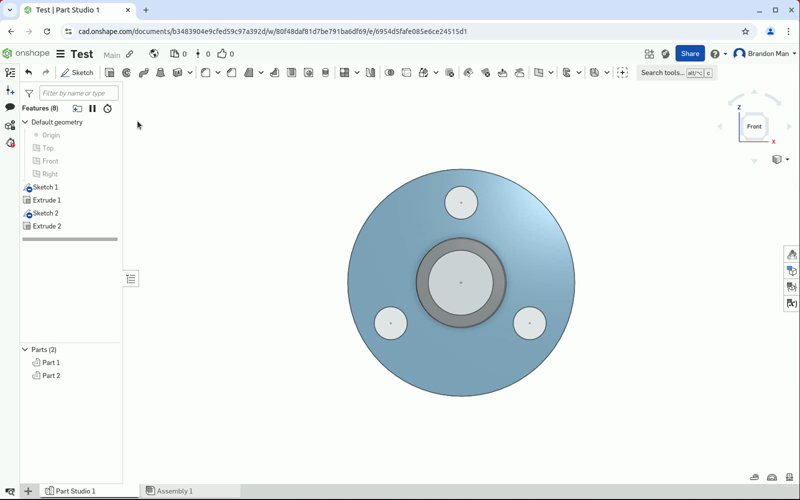
key(shift+7)
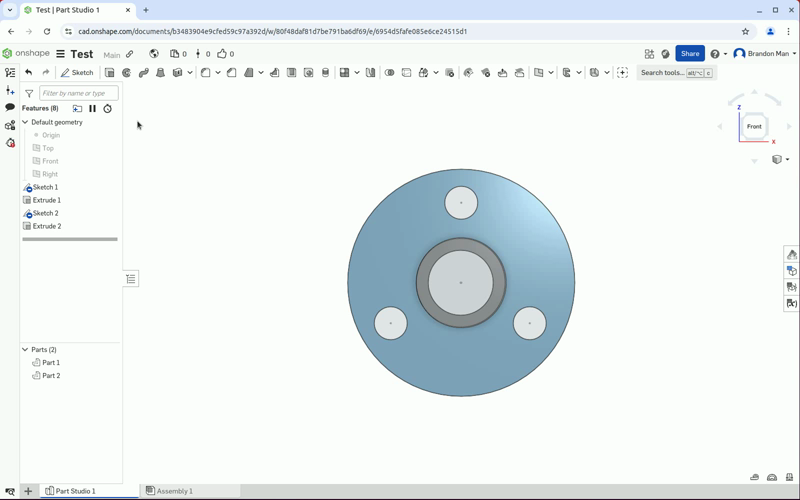
key(left, 2)
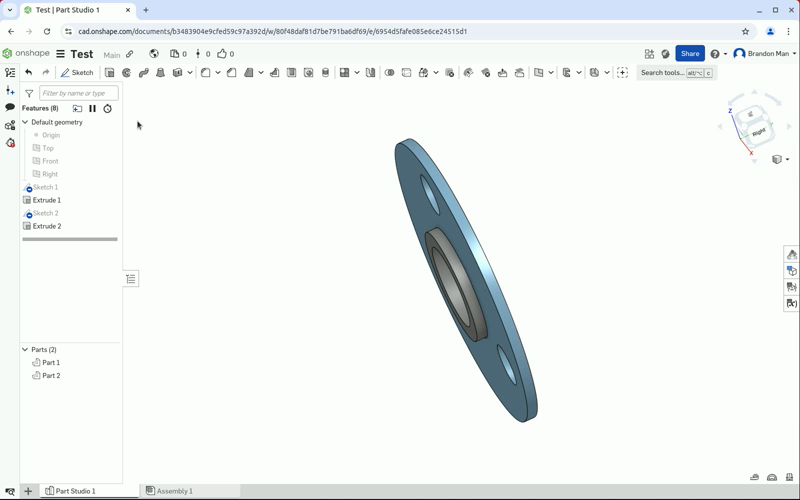
key(down, 2)
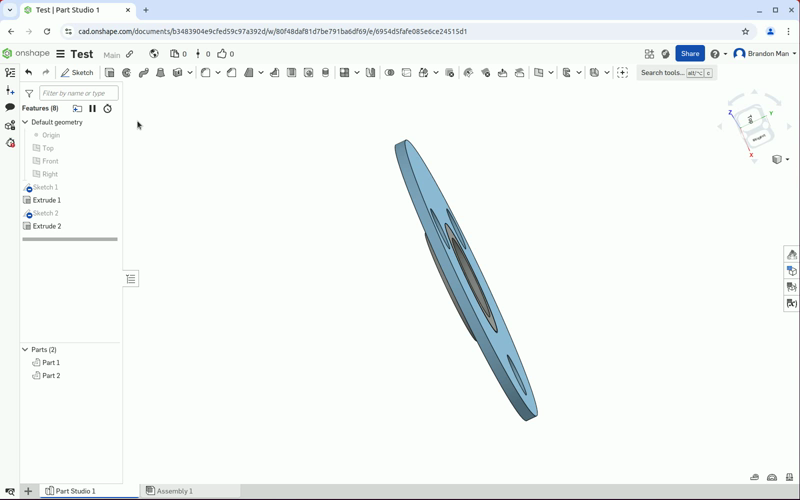
key(up, 2)
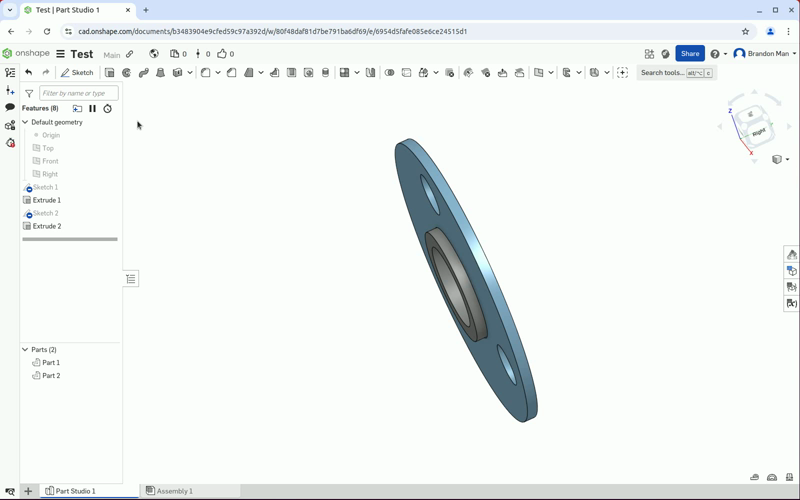
key(right, 2)
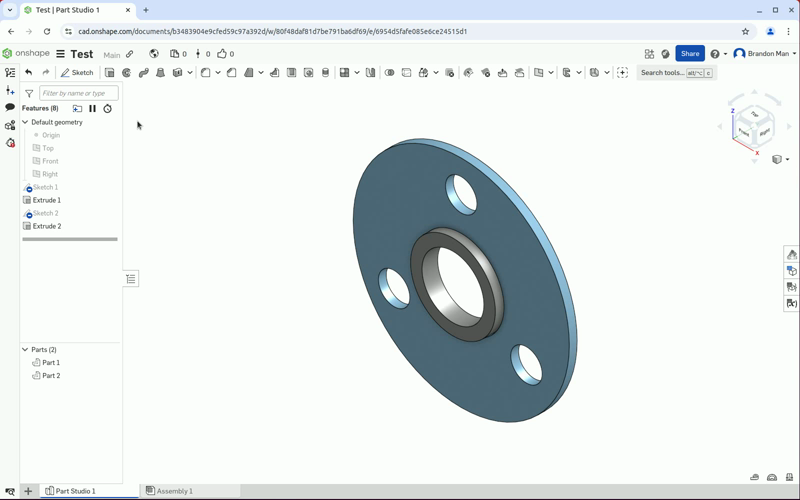
mouse_move(73, 189)
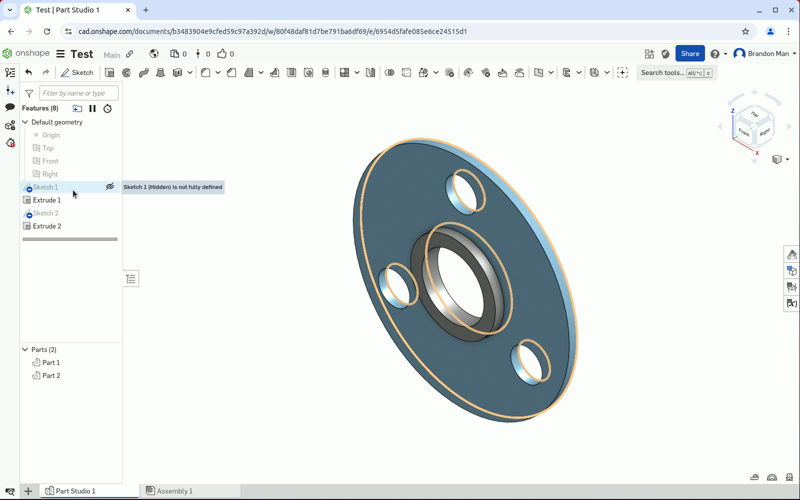
click(73, 189)